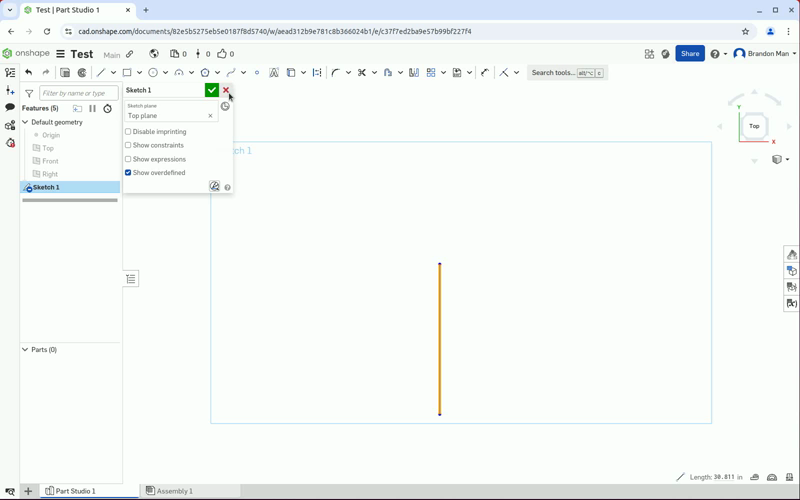
key(shift+h)
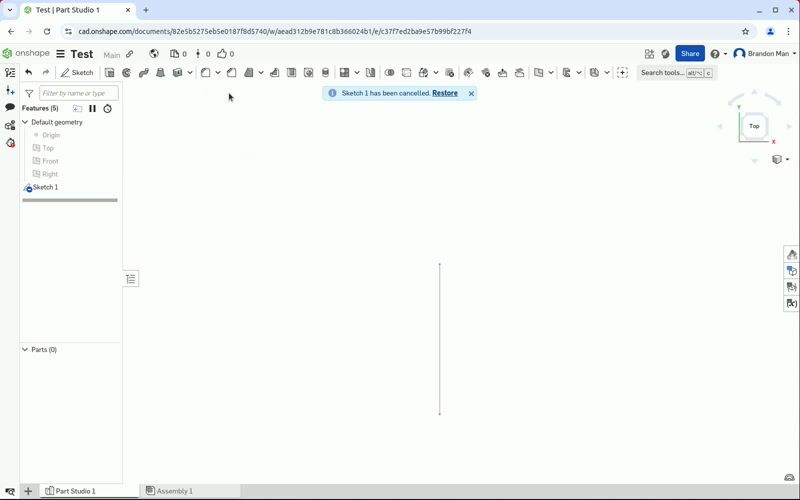
key(shift+s)
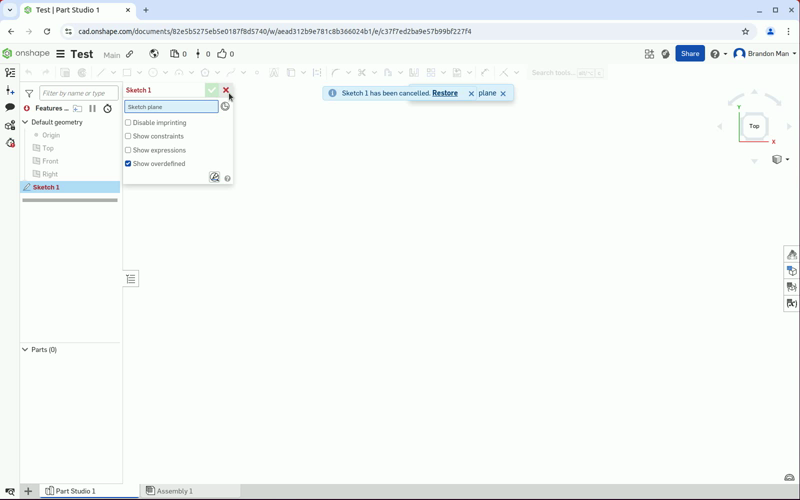
mouse_move(73, 150)
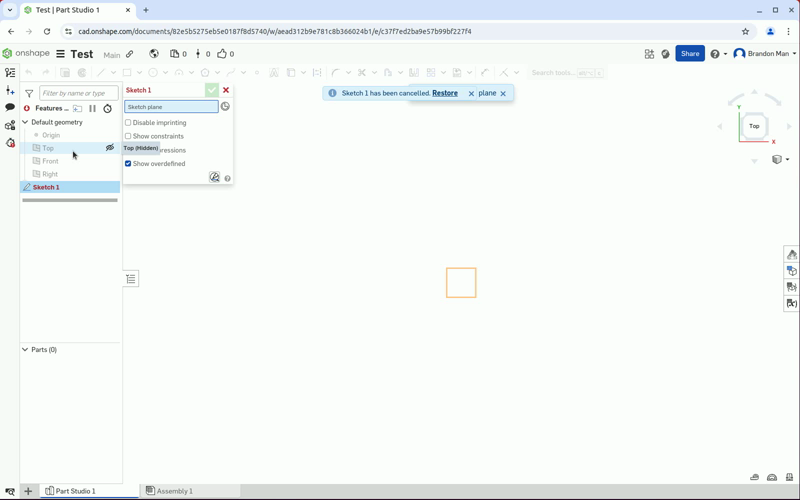
click(73, 150)
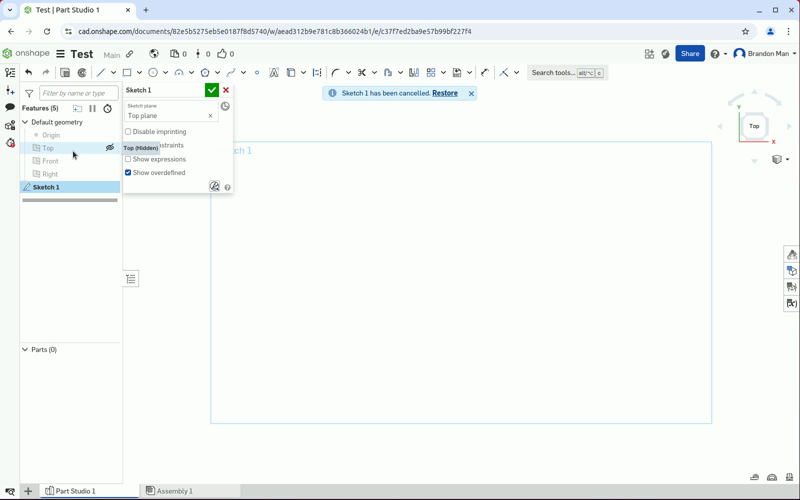
mouse_move(73, 352)
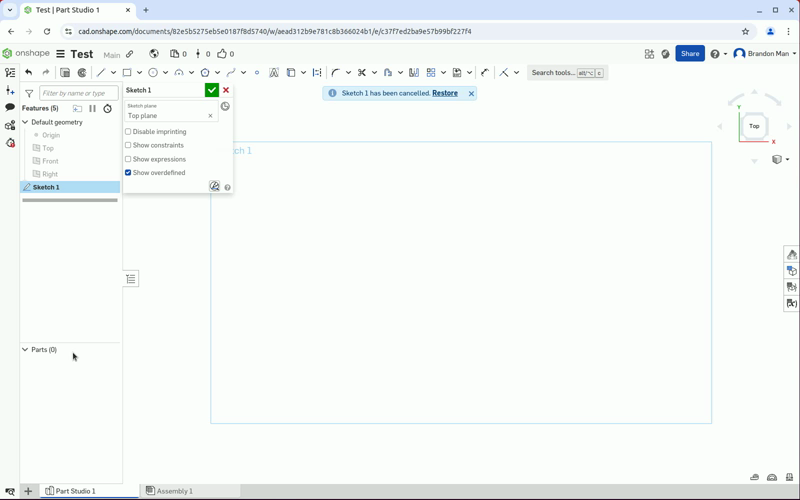
key(y)
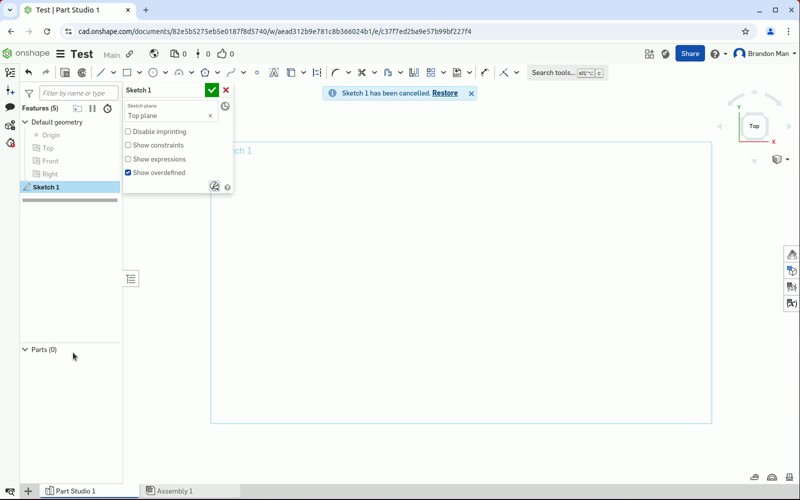
key(c)
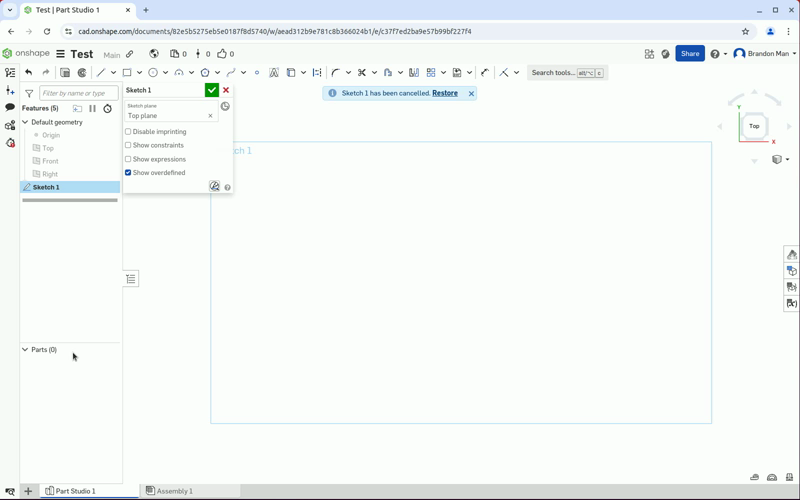
key_down(shift)
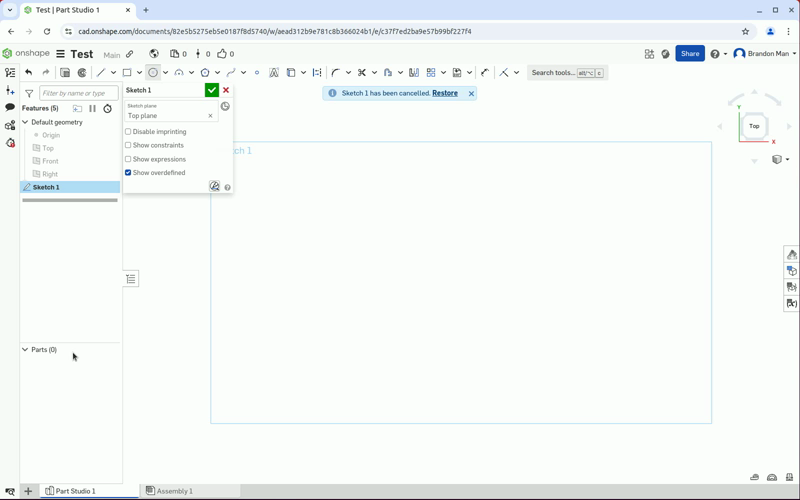
mouse_move(461, 282)
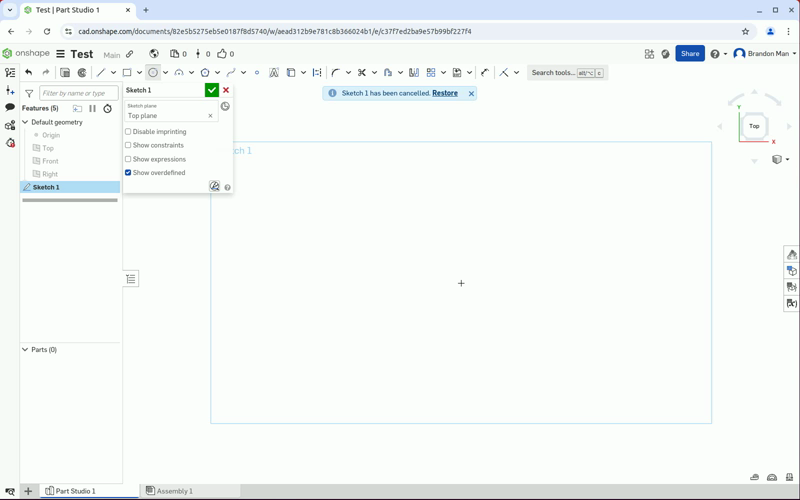
click(461, 282)
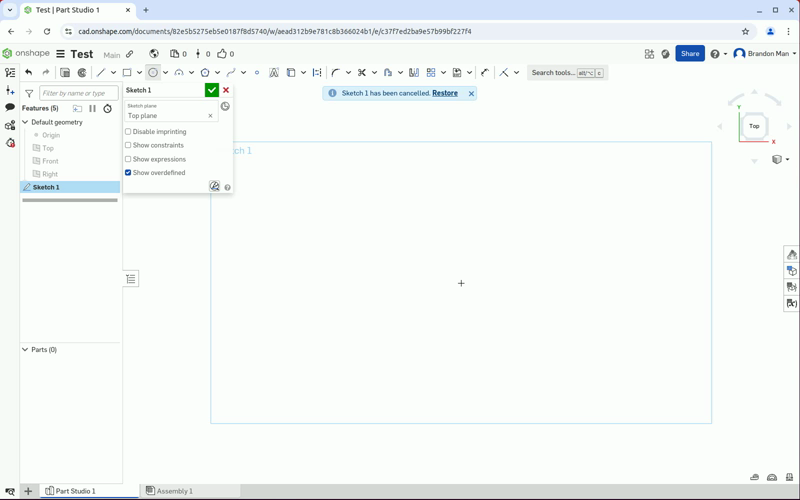
key_up(shift)
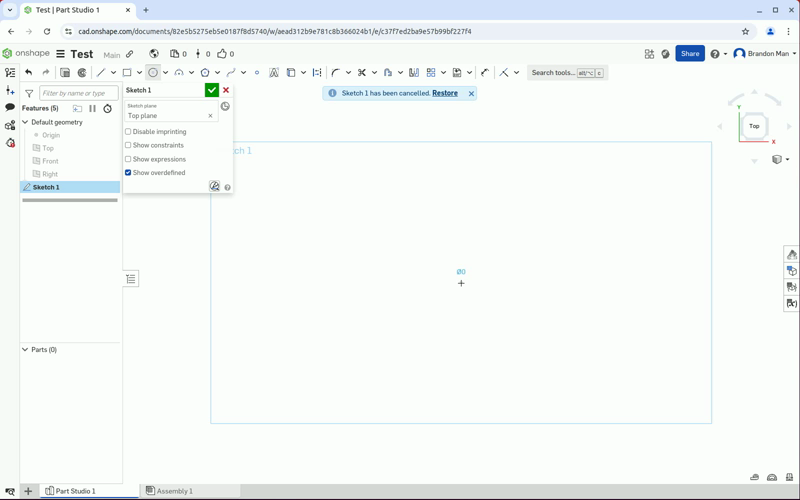
mouse_move(525, 282)
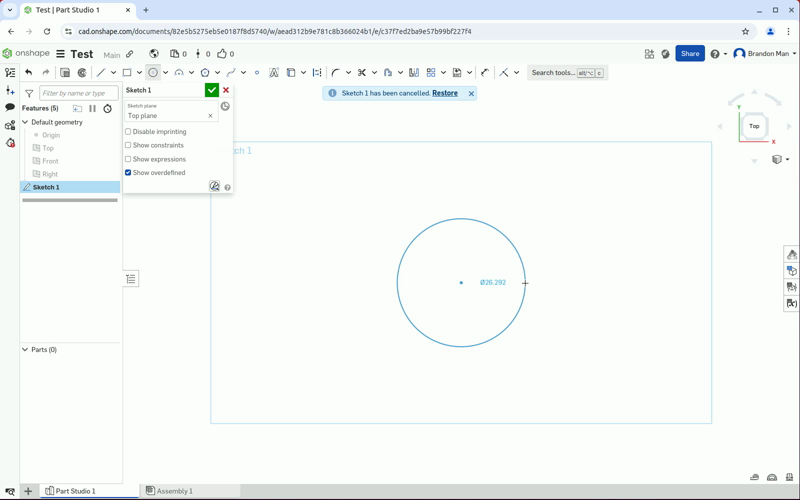
click(525, 282)
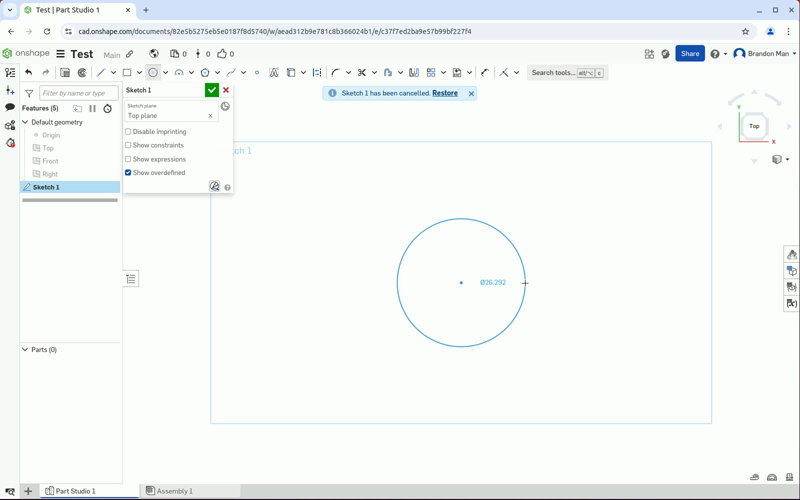
key(esc)
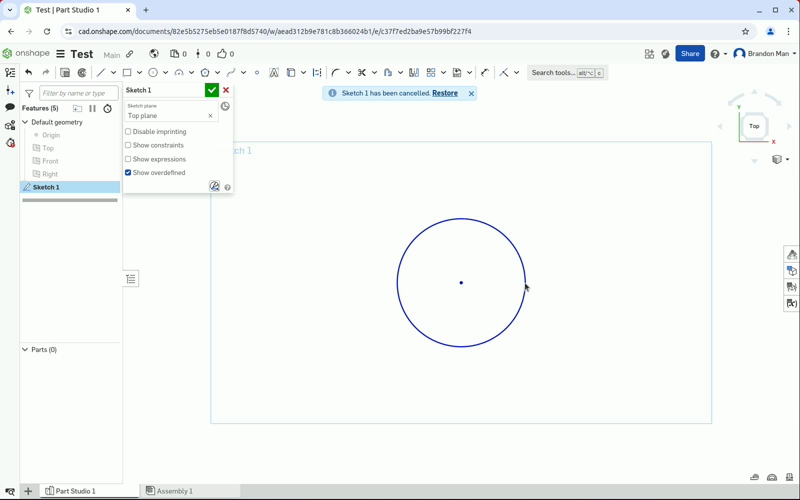
key(c)
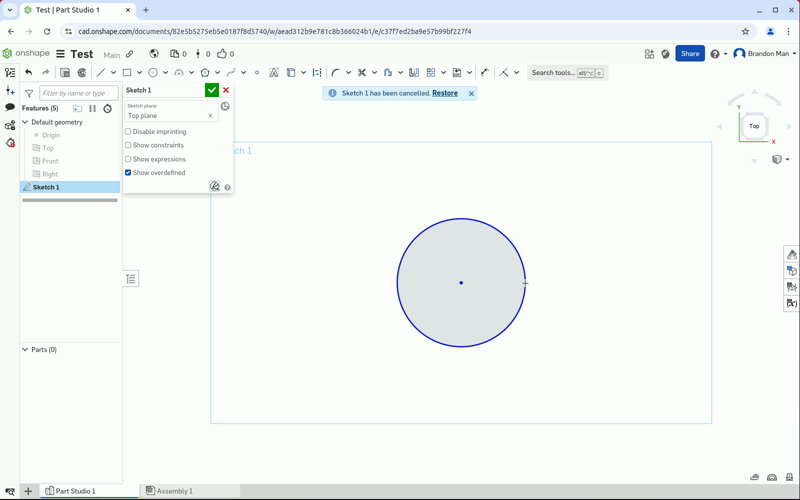
key_down(shift)
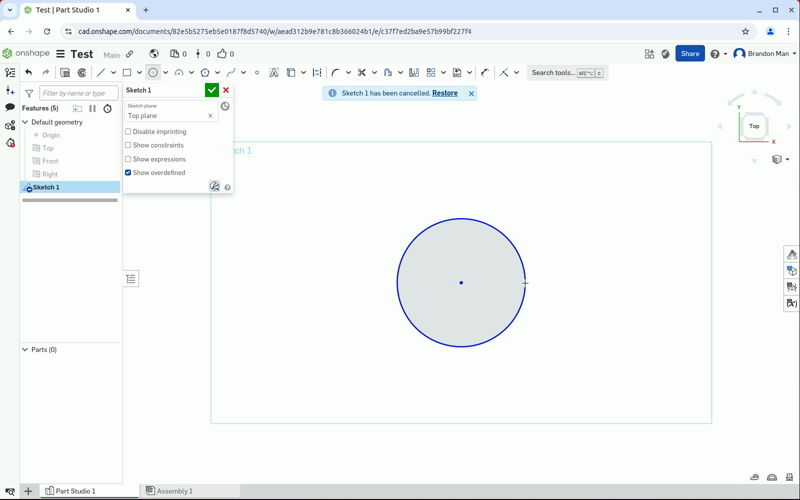
mouse_move(461, 282)
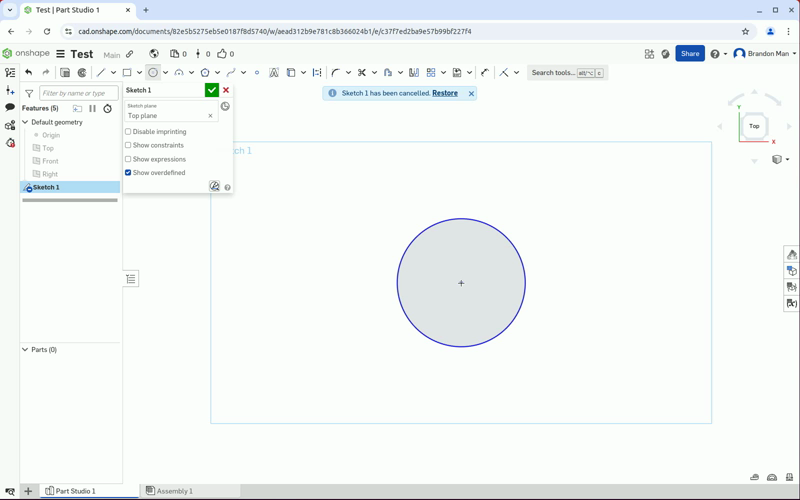
click(461, 282)
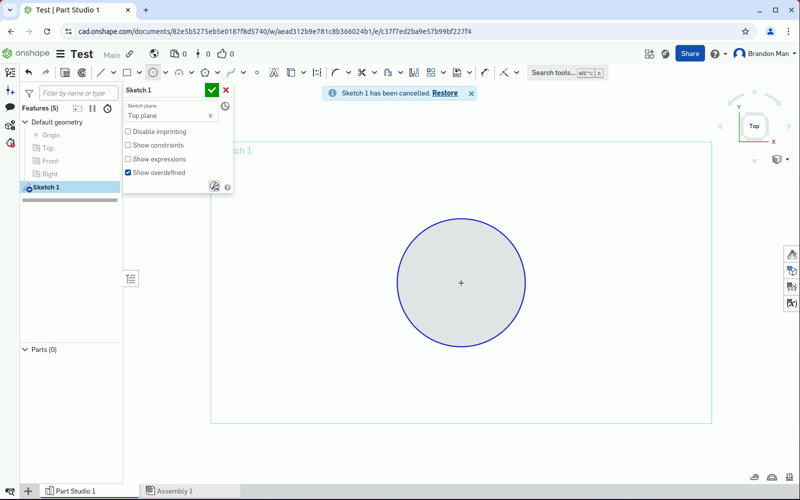
key_up(shift)
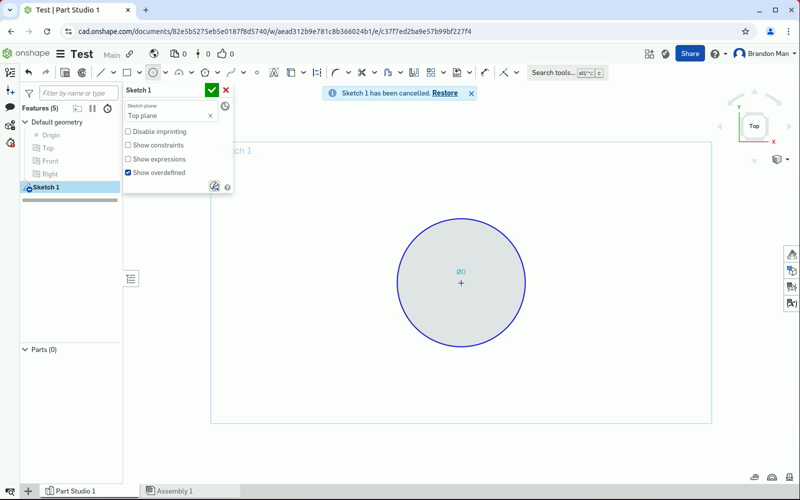
mouse_move(517, 282)
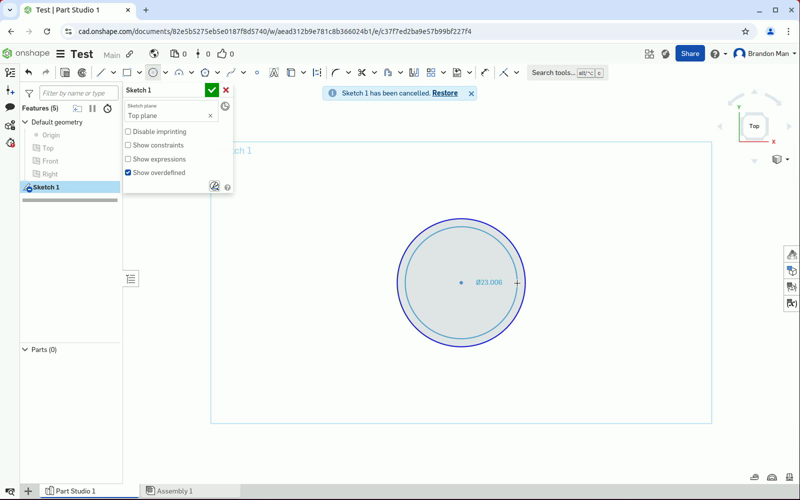
click(517, 282)
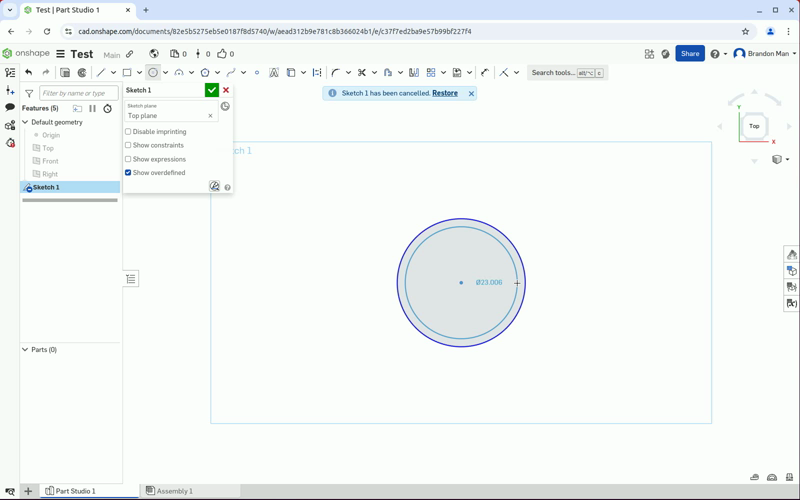
key(esc)
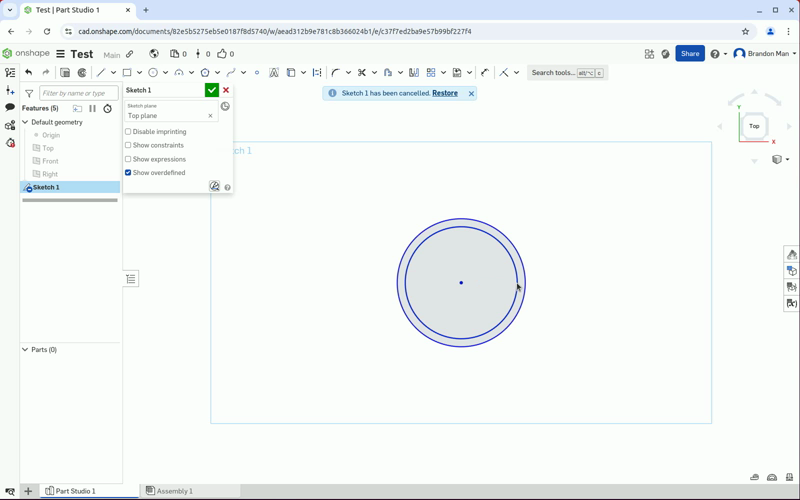
mouse_move(457, 342)
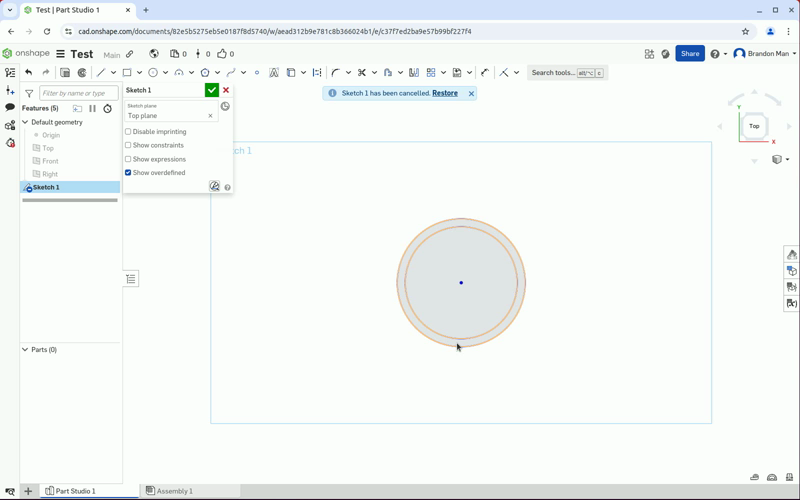
click(457, 342)
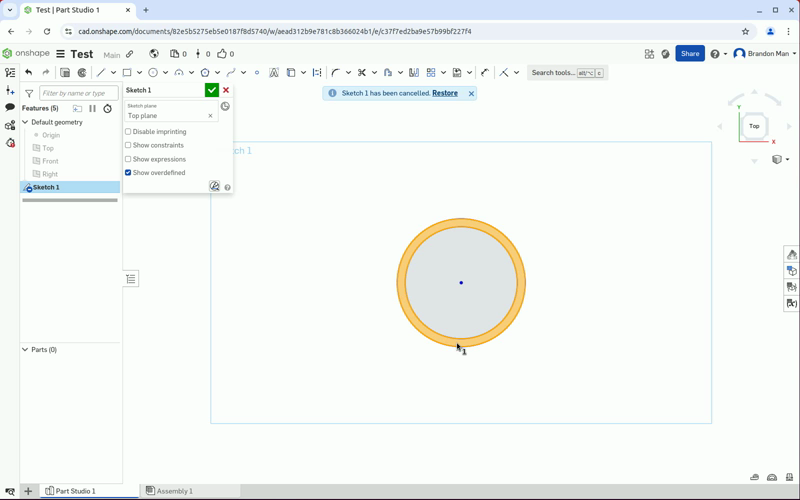
mouse_move(73, 352)
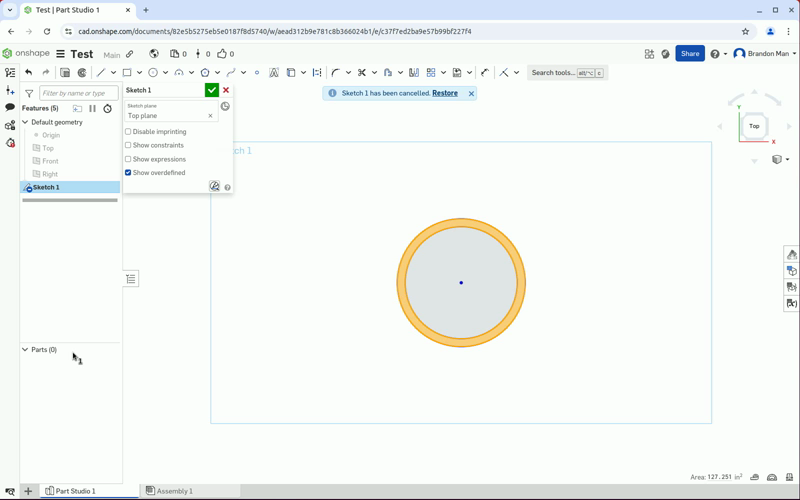
key(shift+y)
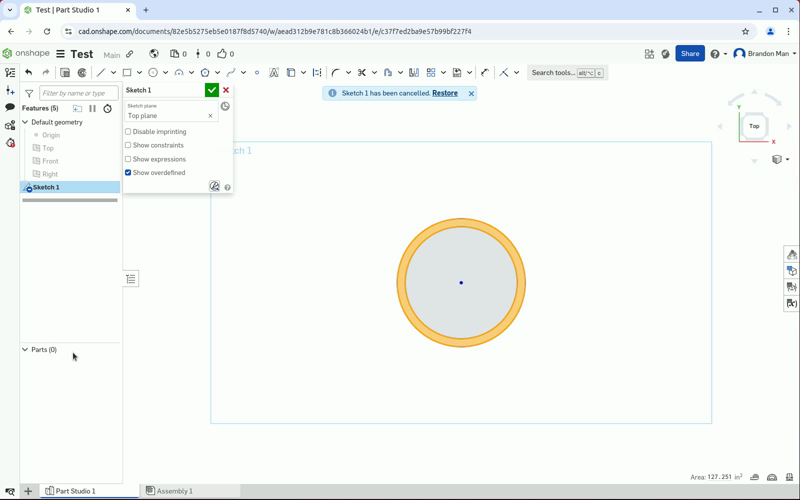
key(shift+e)
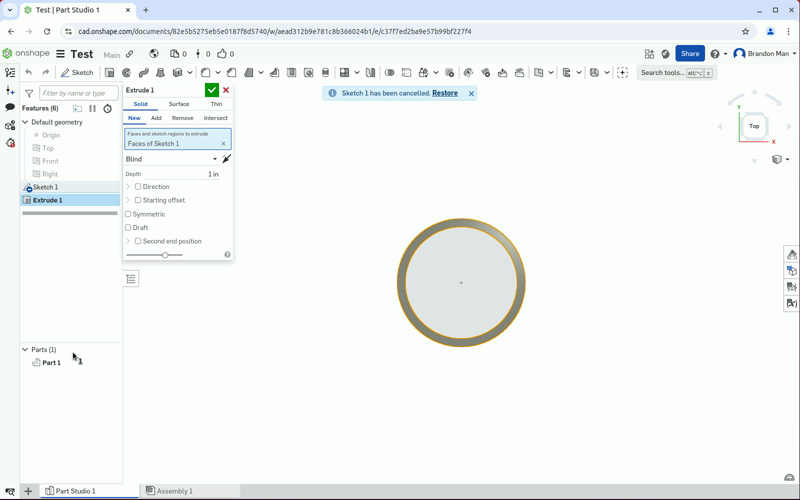
mouse_move(143, 106)
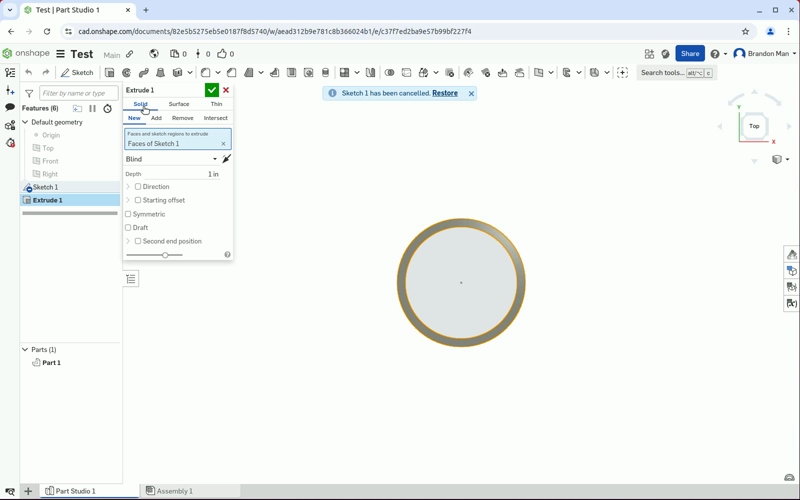
click(143, 106)
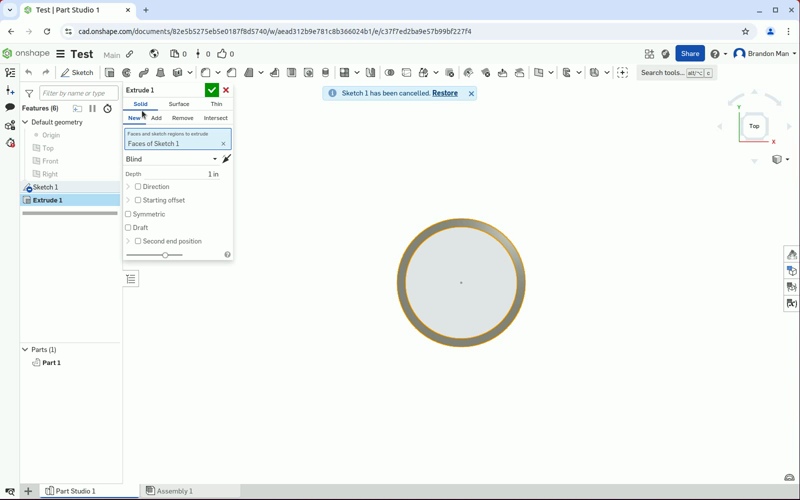
mouse_move(137, 120)
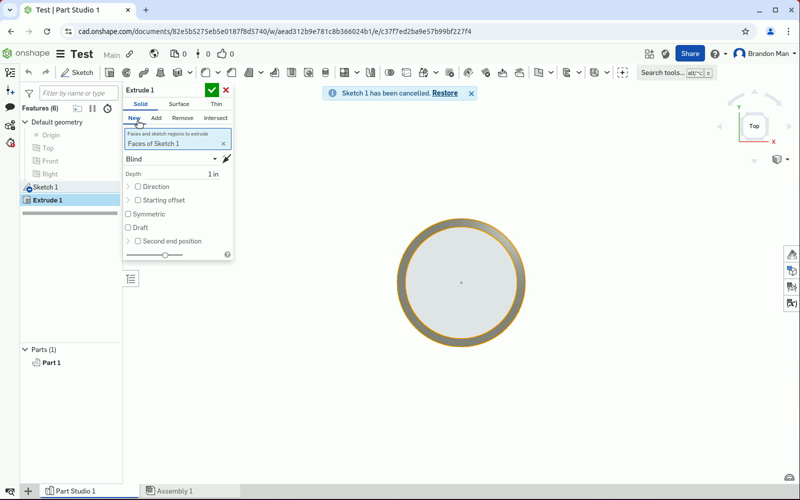
click(137, 120)
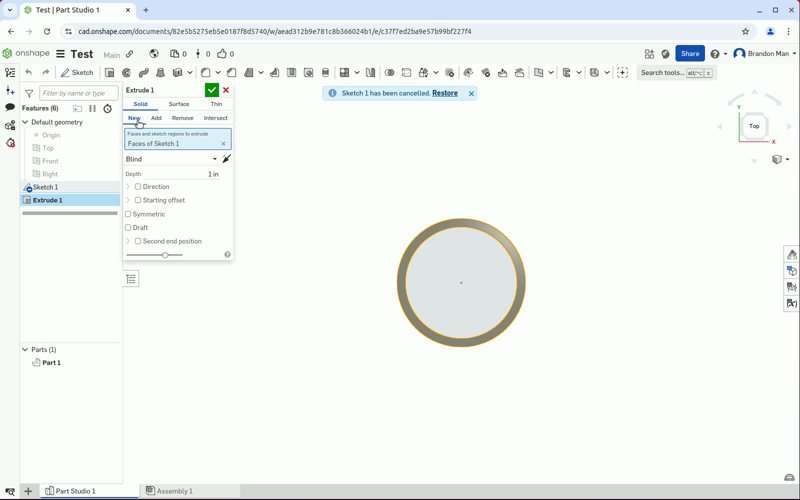
key(tab, 4)
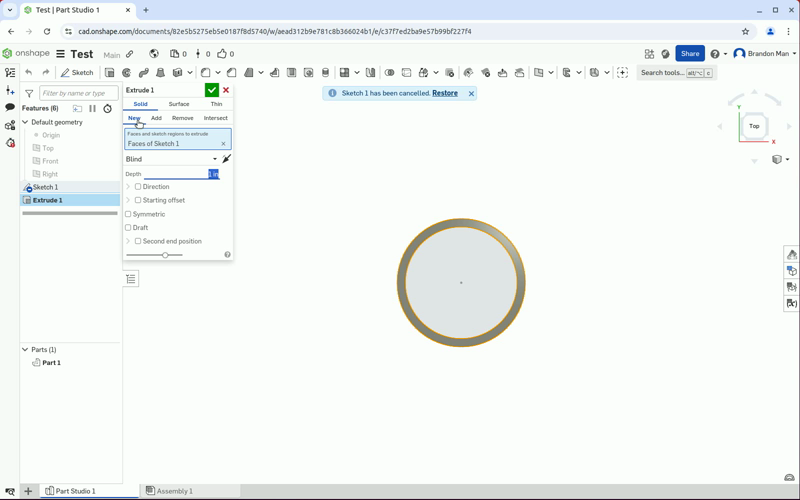
text(23.108)
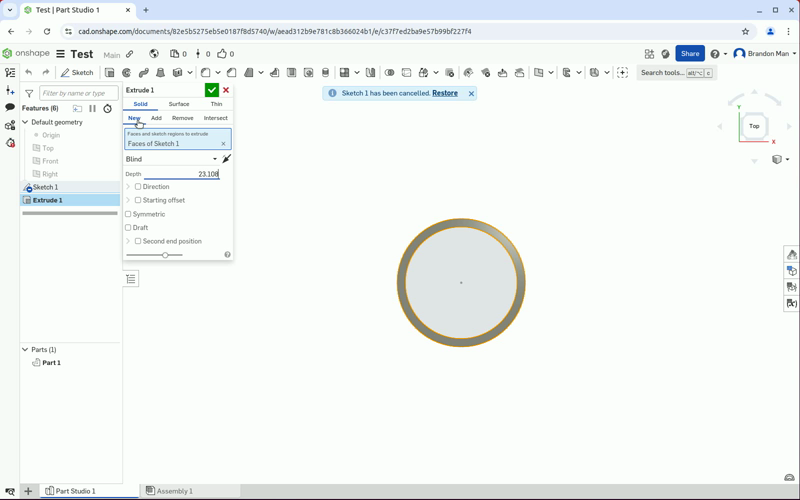
key(tab, 3)
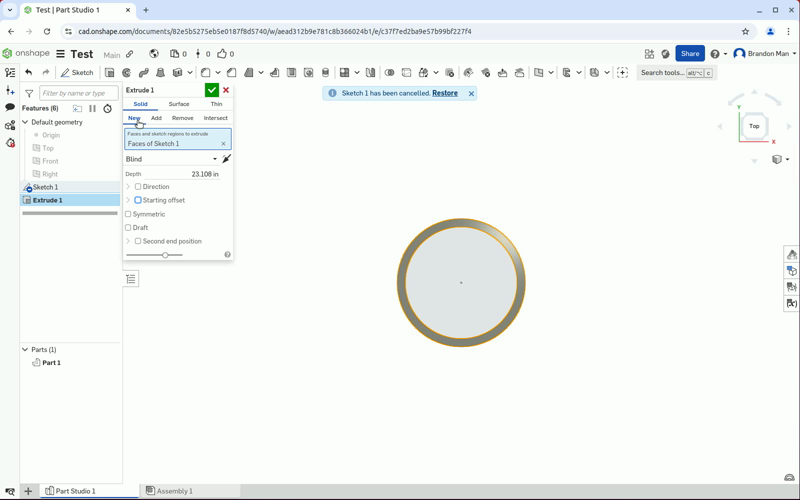
key(tab, 2)
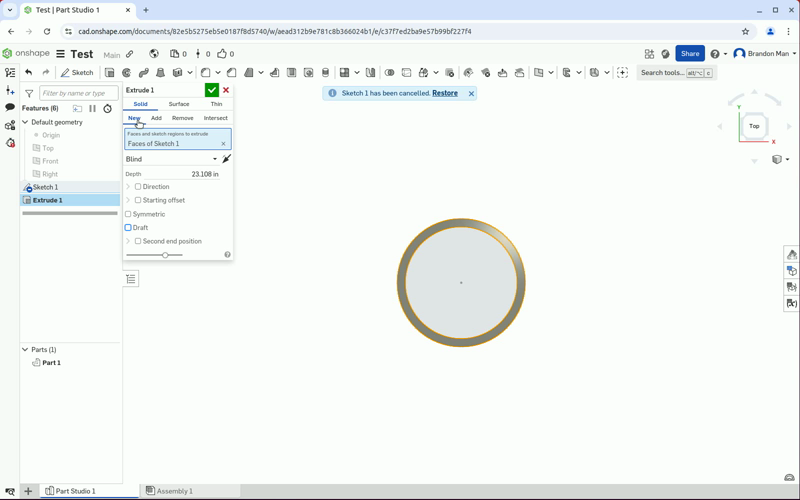
key(space)
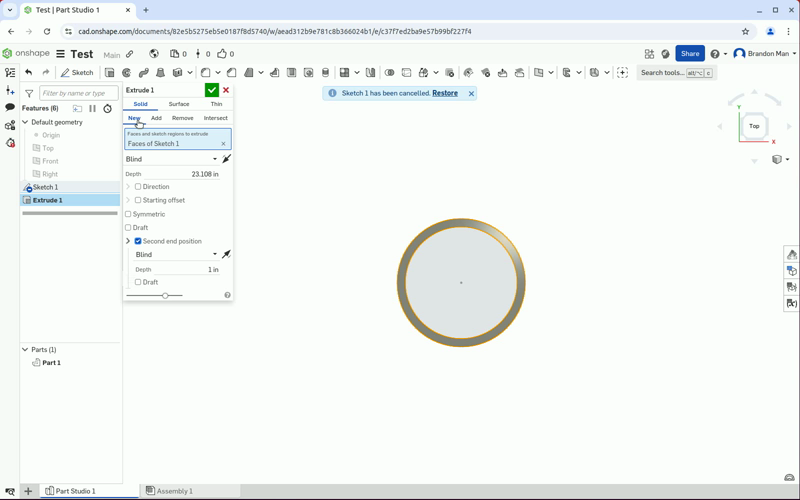
key(tab, 3)
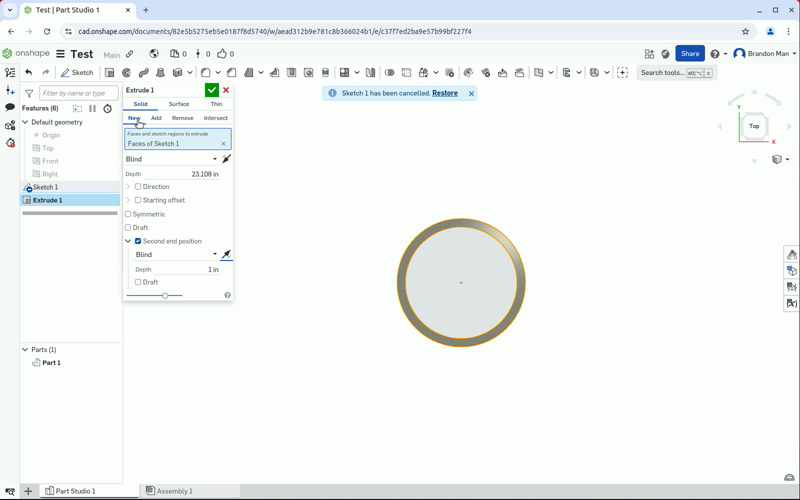
text(23.108)
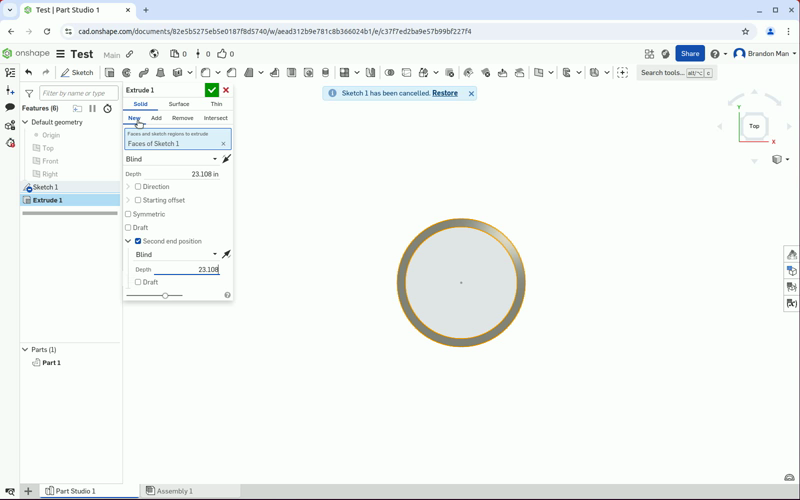
key(enter)
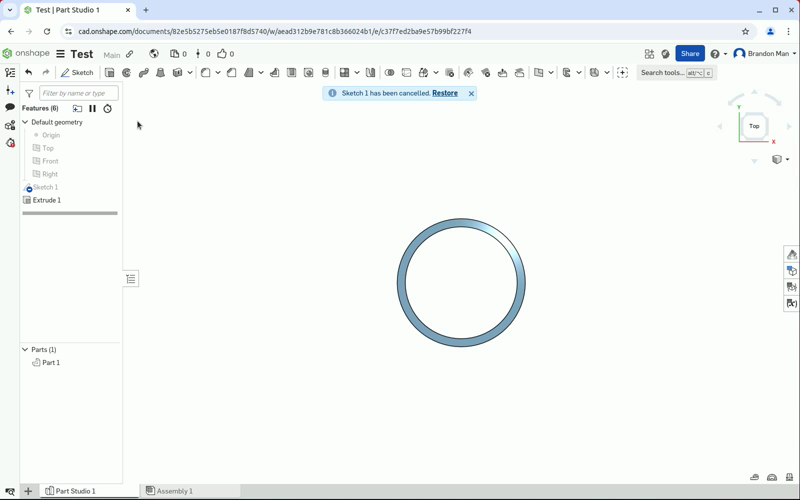
key(shift+h)
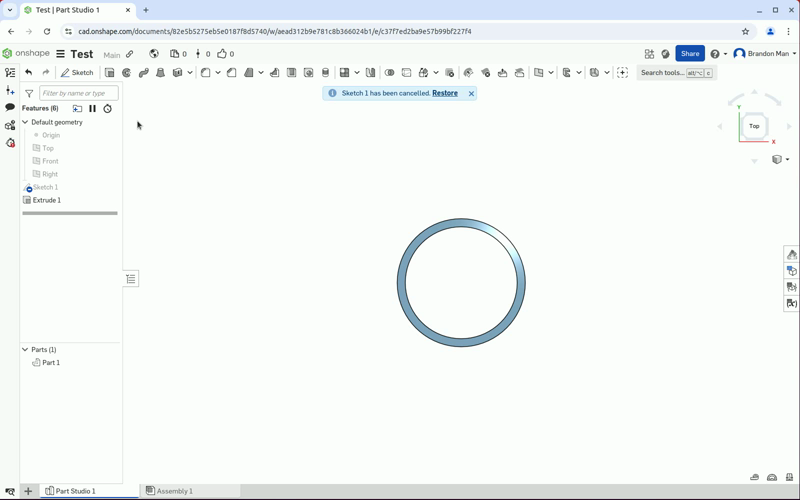
key(shift+h)
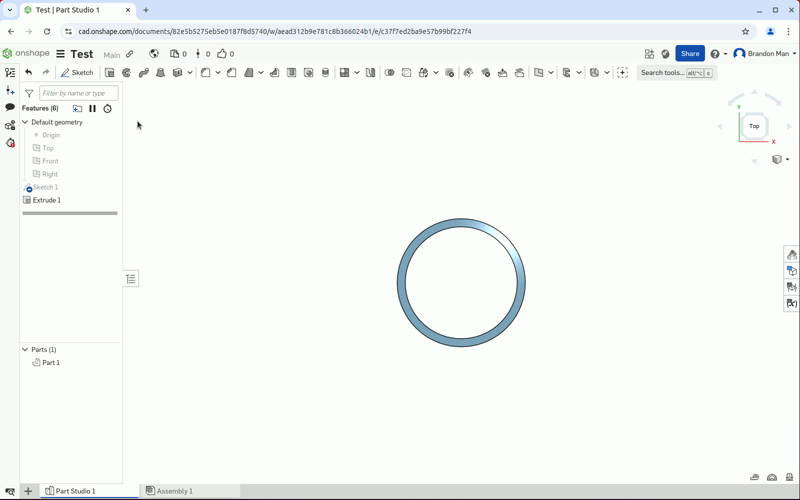
mouse_move(73, 189)
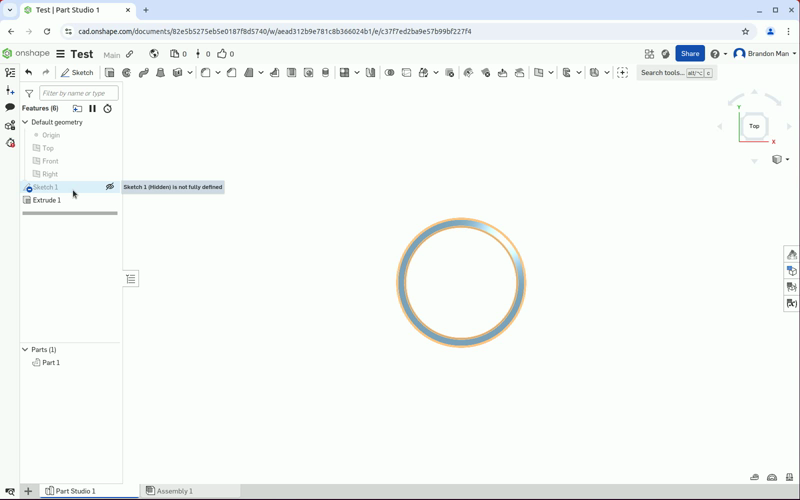
click(73, 189)
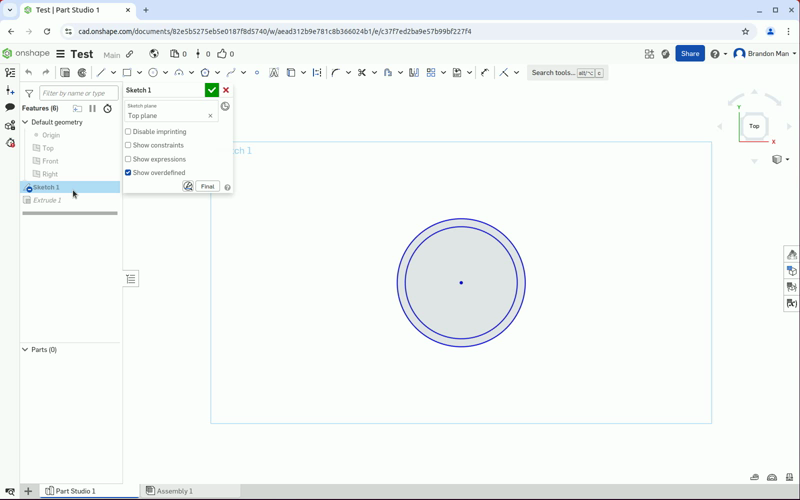
mouse_move(229, 92)
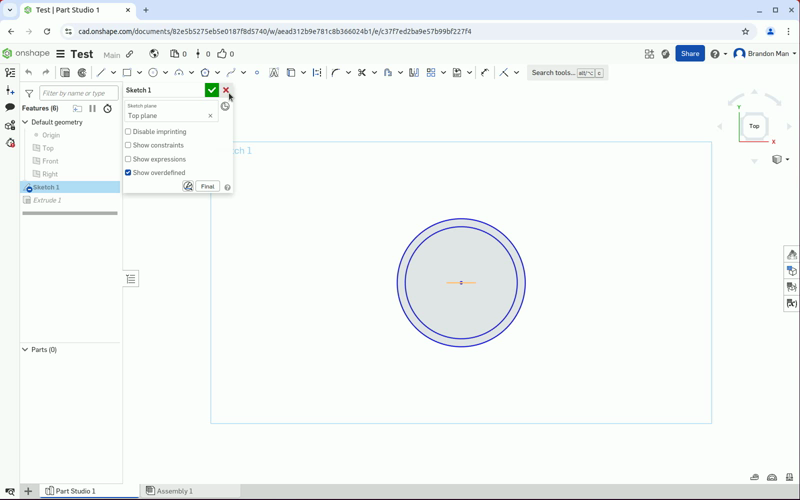
click(229, 92)
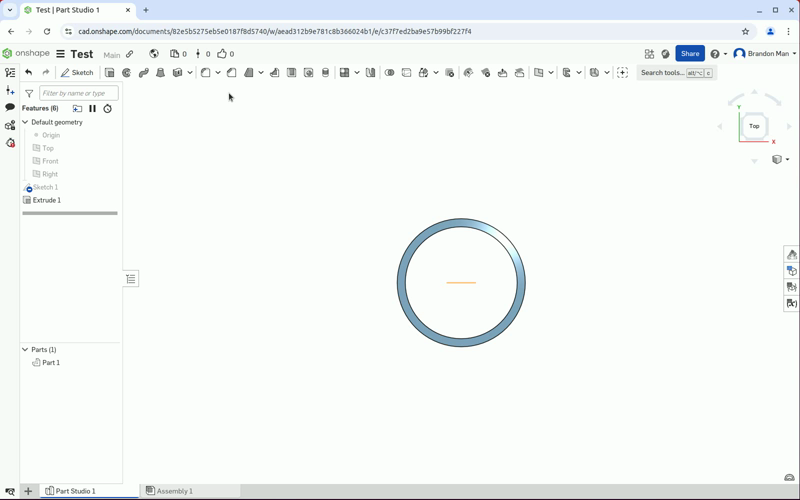
mouse_move(73, 352)
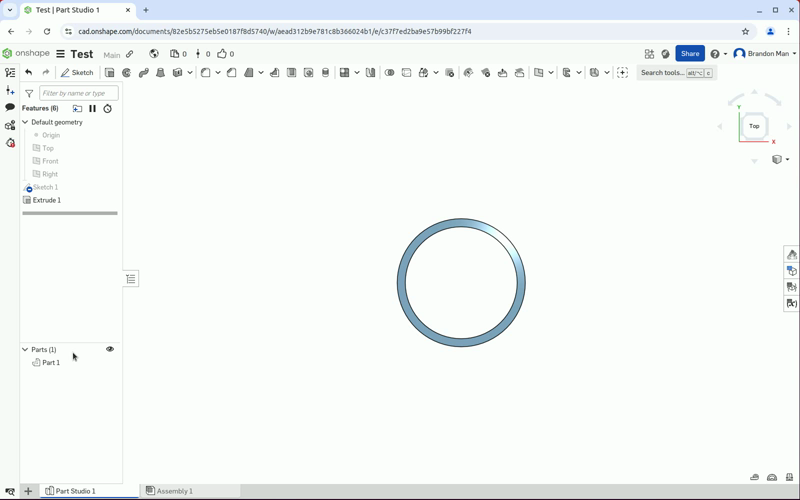
key(y)
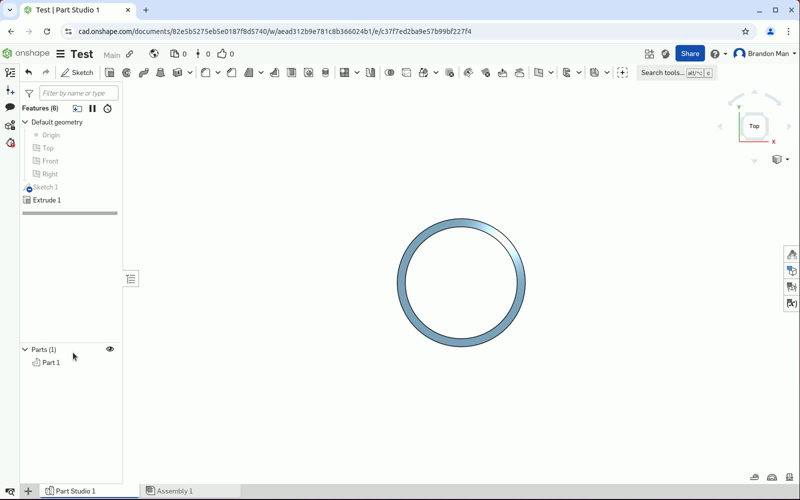
key(shift+p)
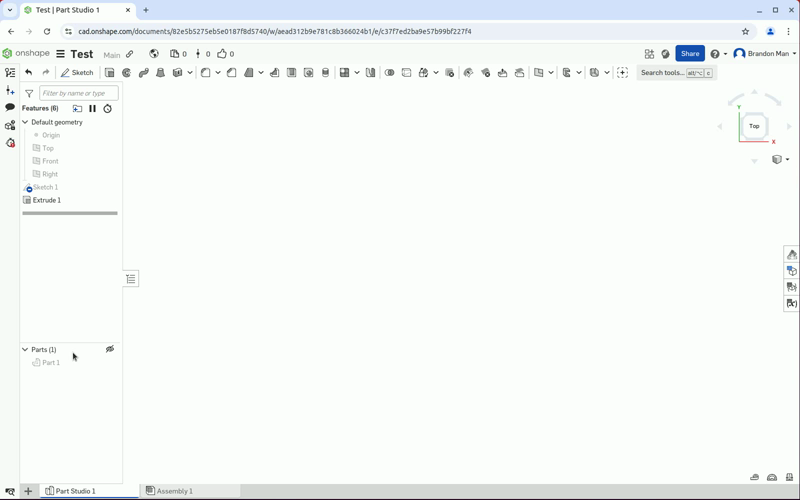
key(space)
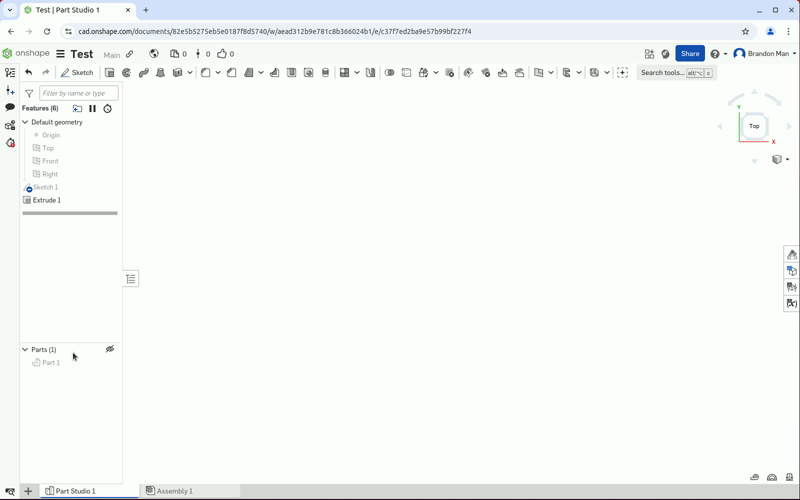
key_down(shift)
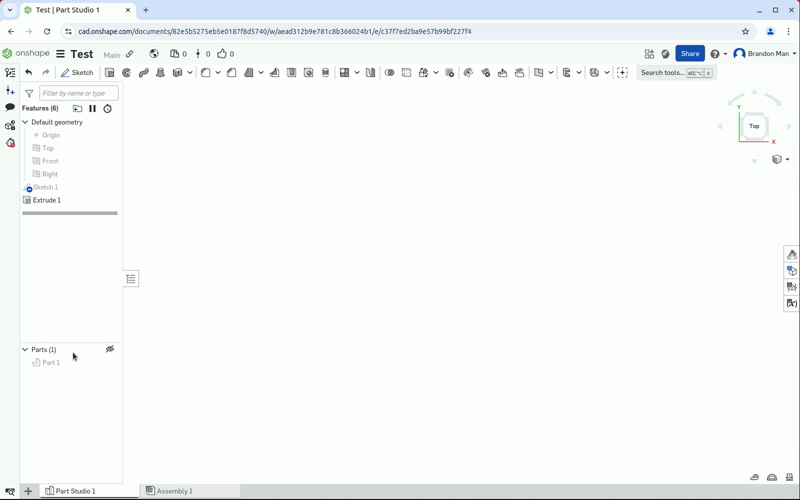
key(up)
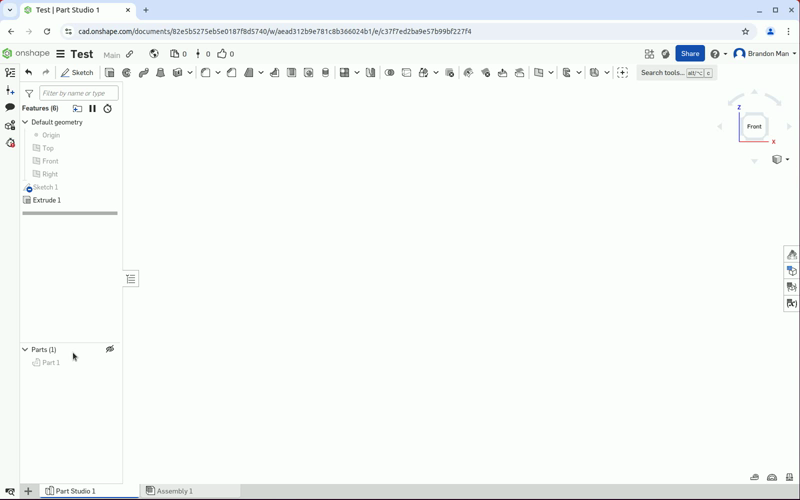
key_up(shift)
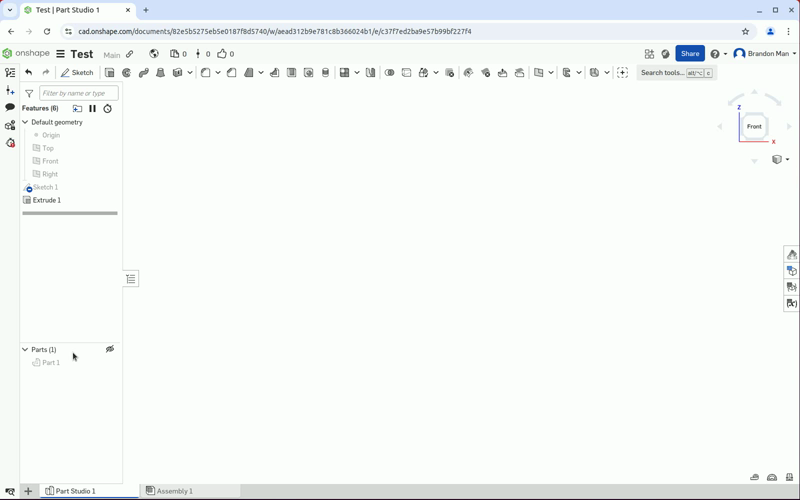
key(space)
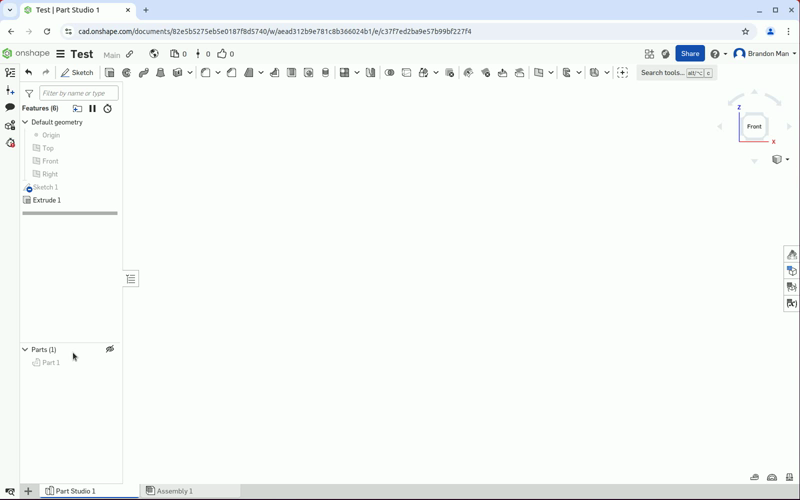
key_down(shift)
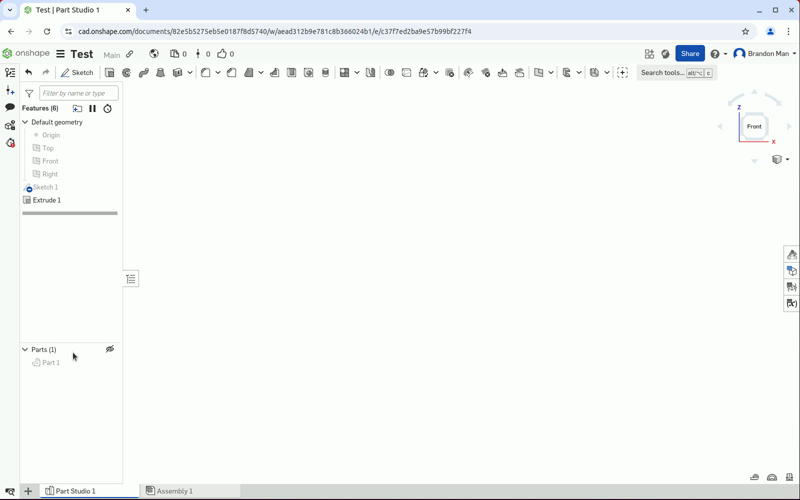
key(left)
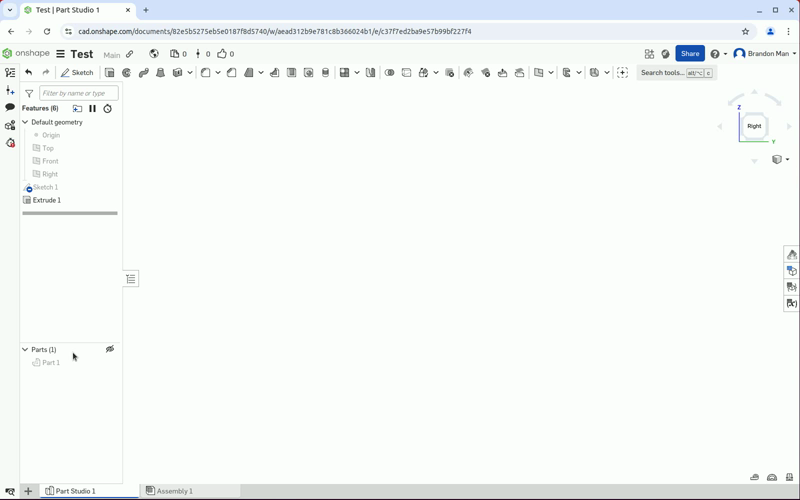
key_up(shift)
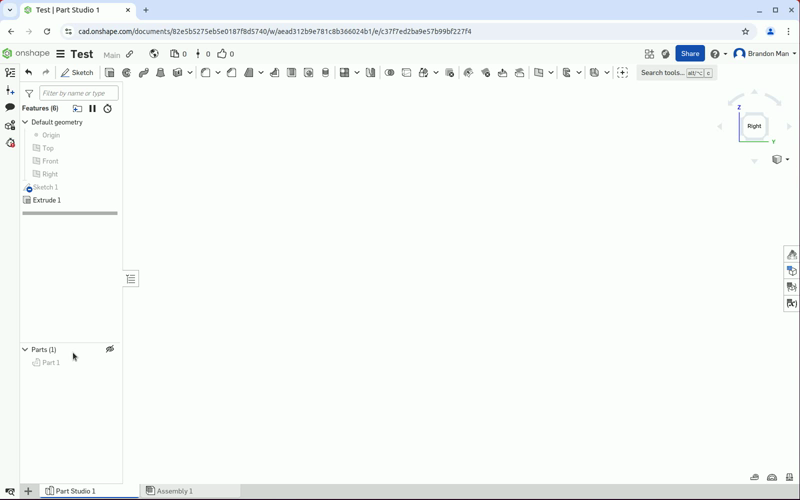
mouse_move(73, 352)
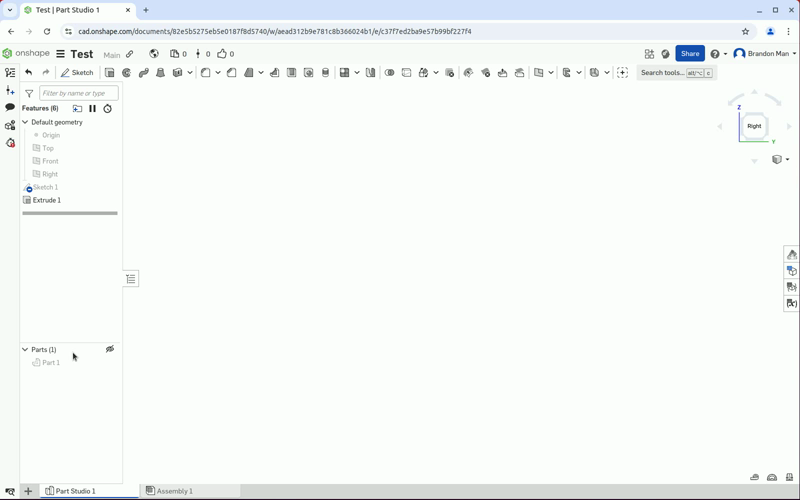
key(shift+y)
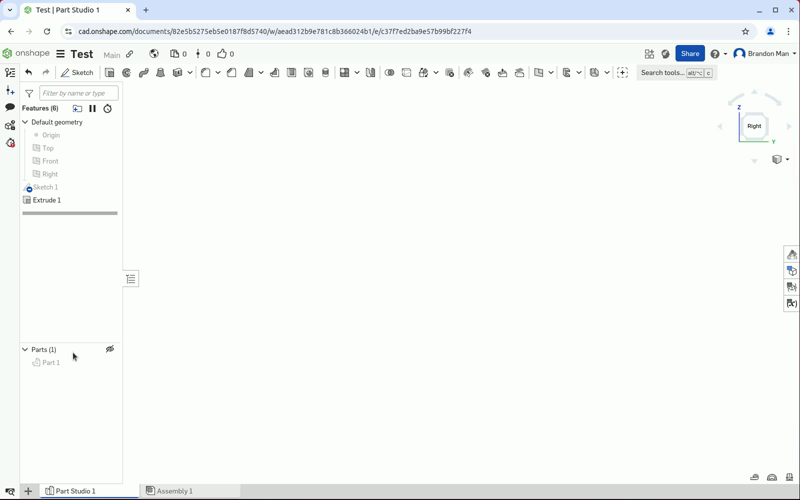
key(shift+s)
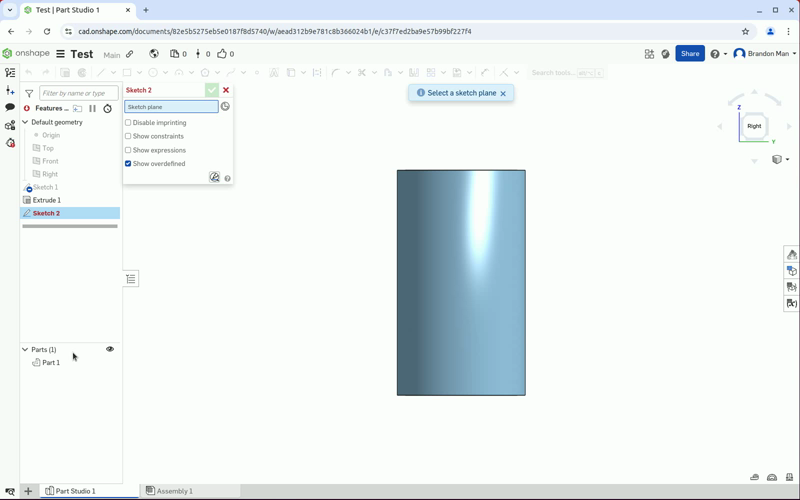
mouse_move(73, 176)
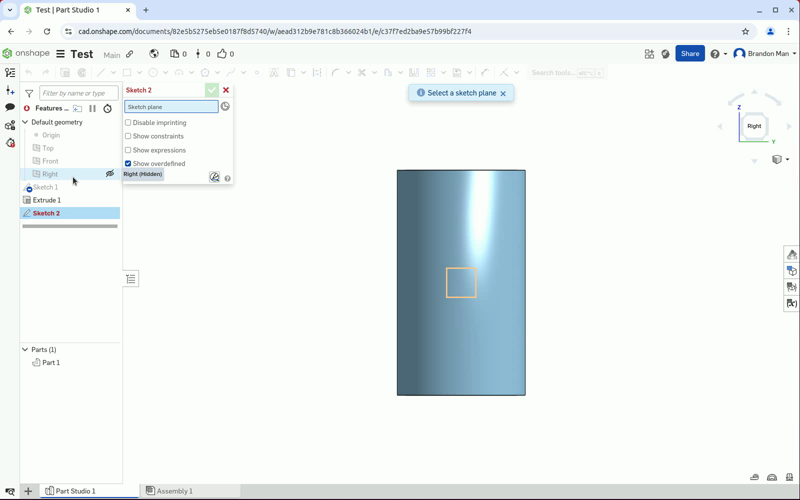
click(73, 176)
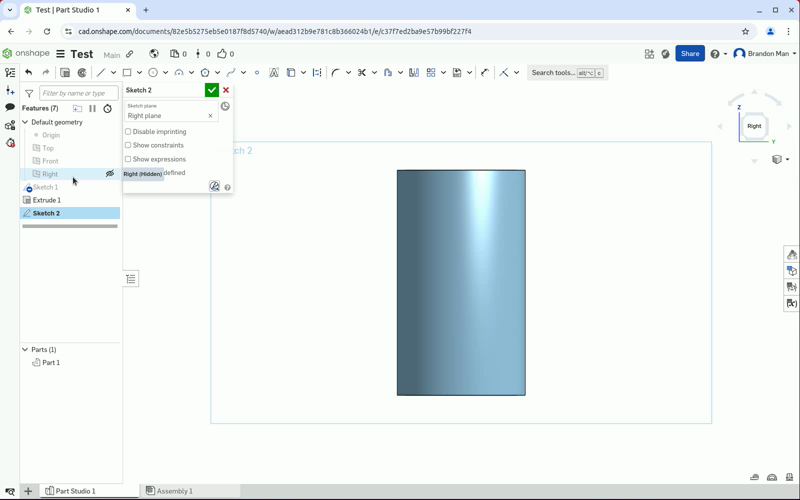
mouse_move(73, 352)
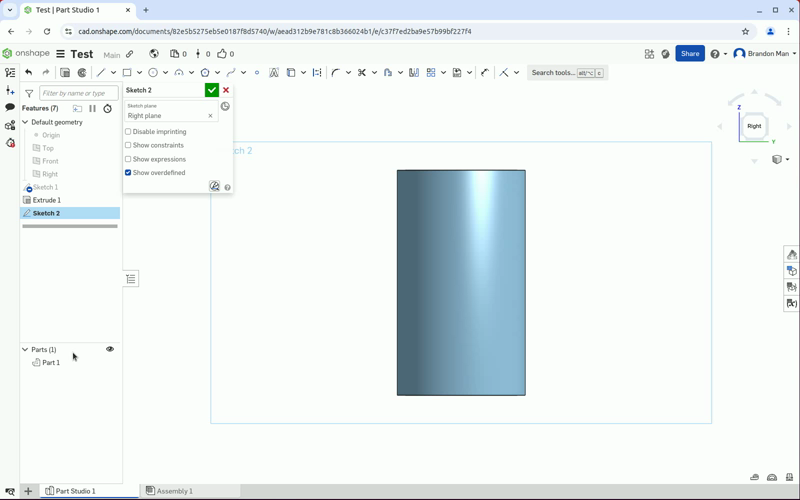
key(y)
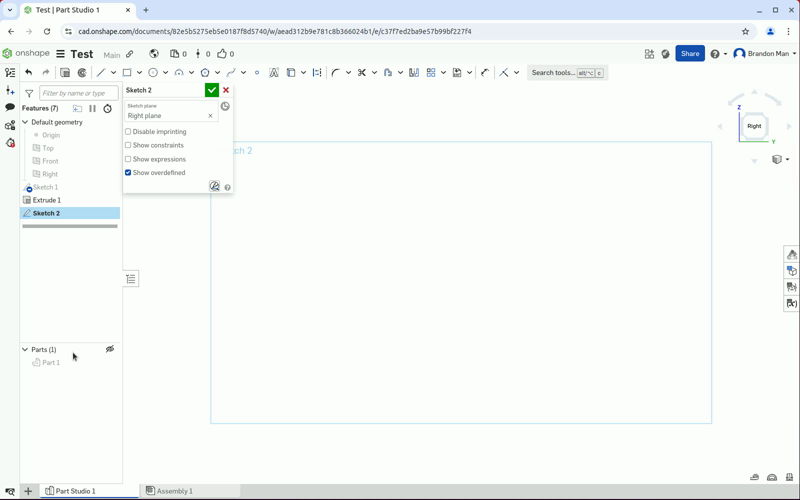
key(c)
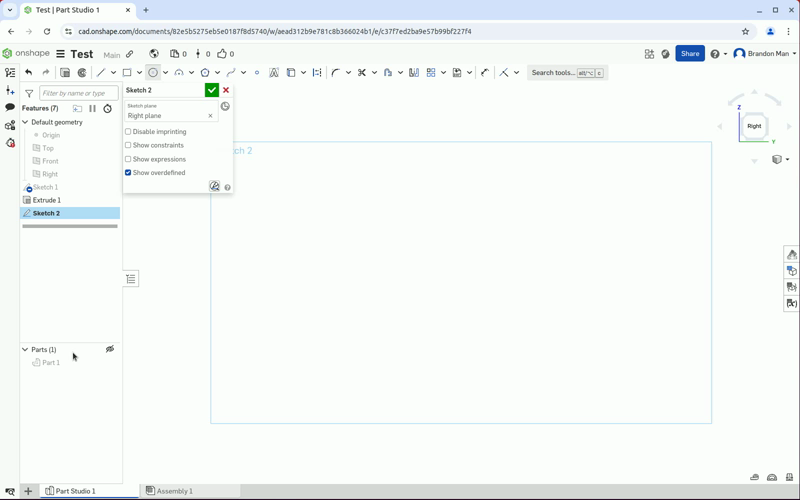
key_down(shift)
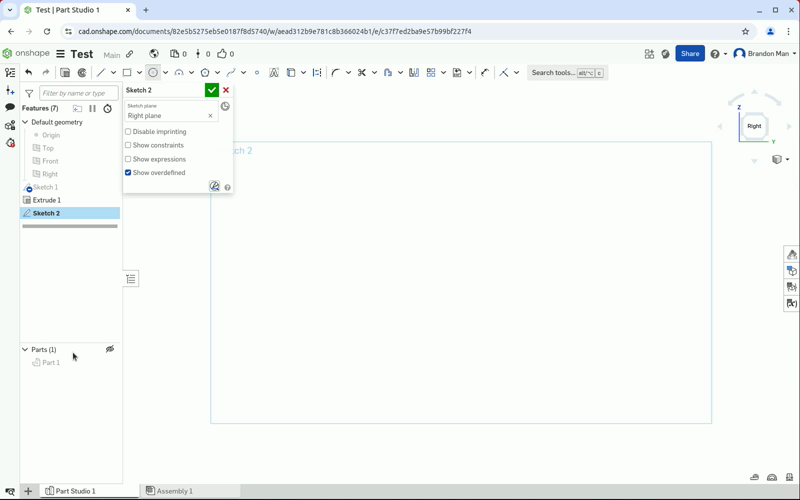
mouse_move(461, 282)
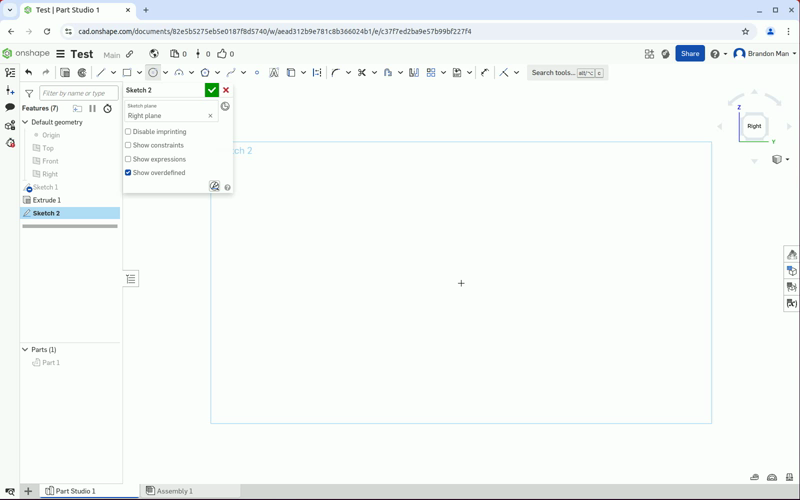
click(461, 282)
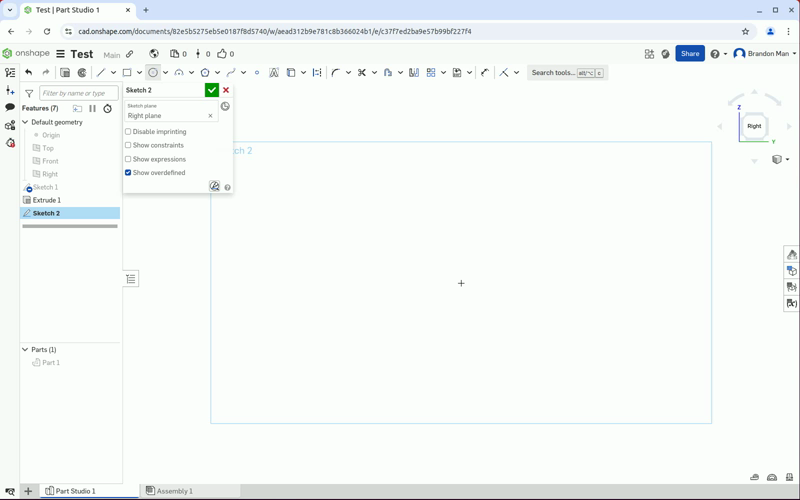
key_up(shift)
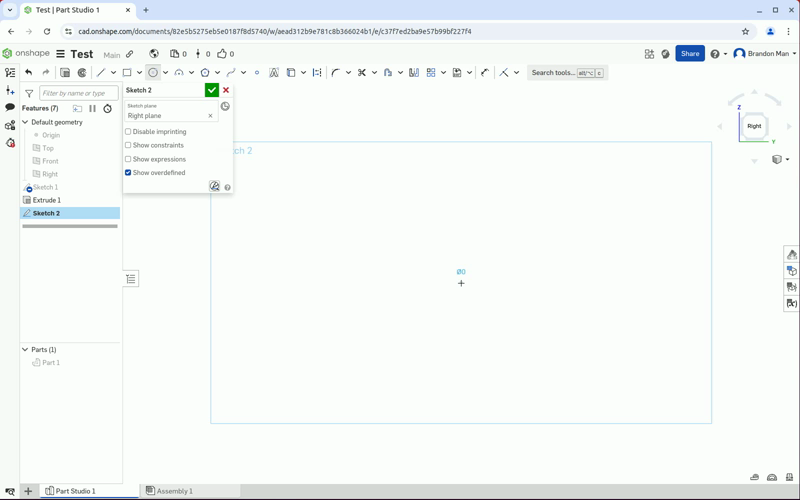
mouse_move(511, 282)
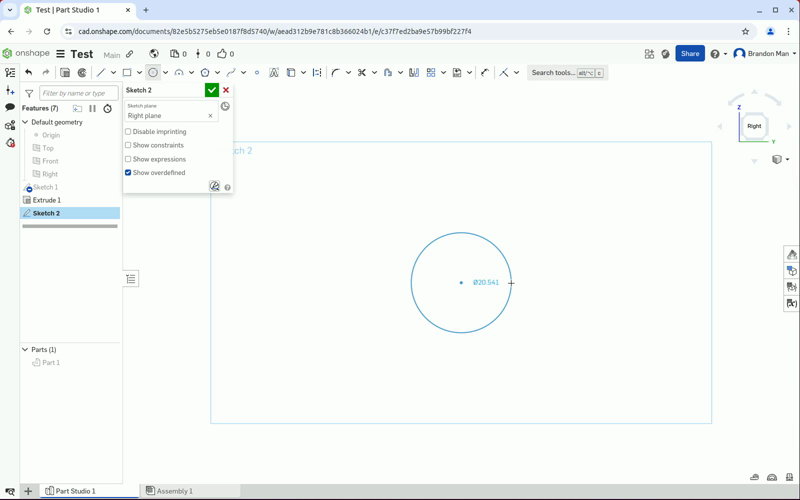
click(511, 282)
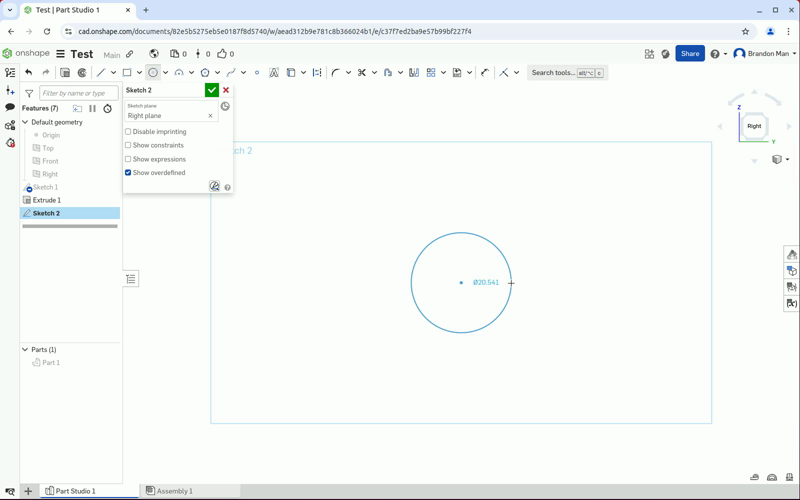
key(esc)
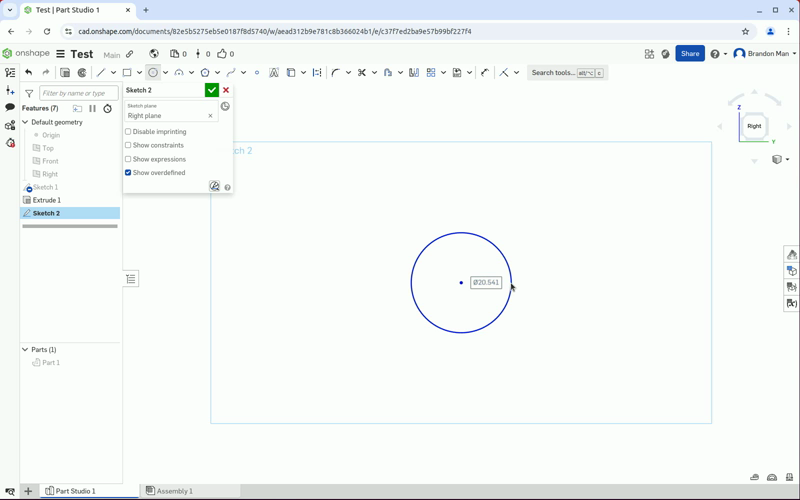
key(c)
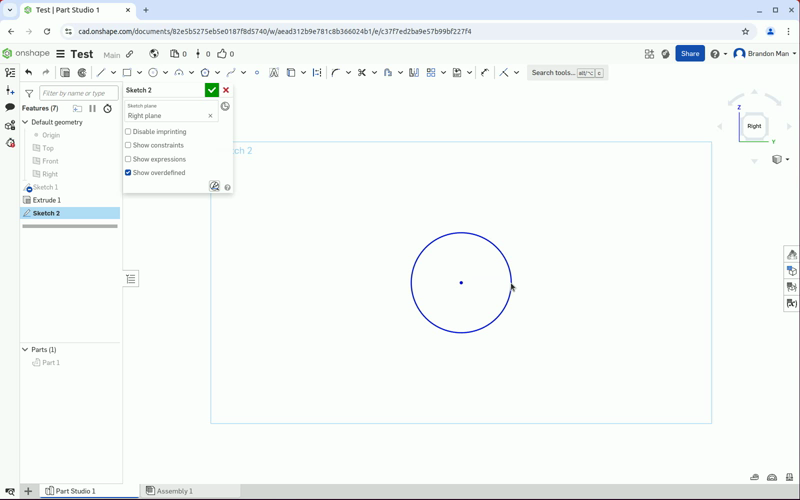
key_down(shift)
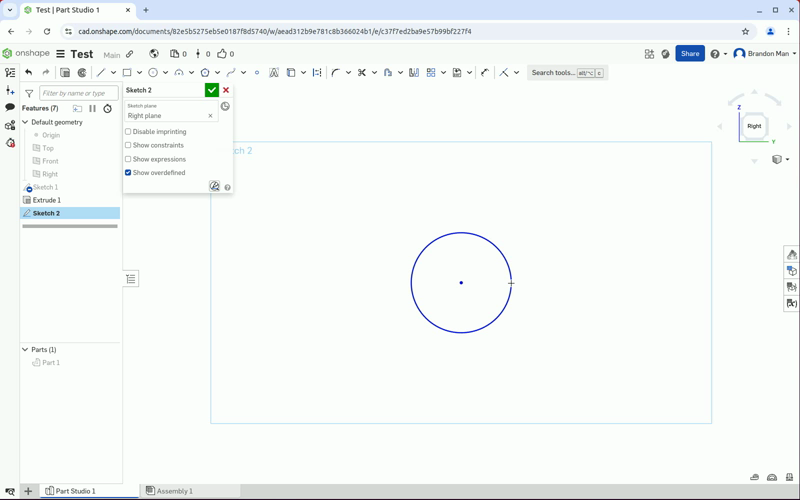
mouse_move(461, 282)
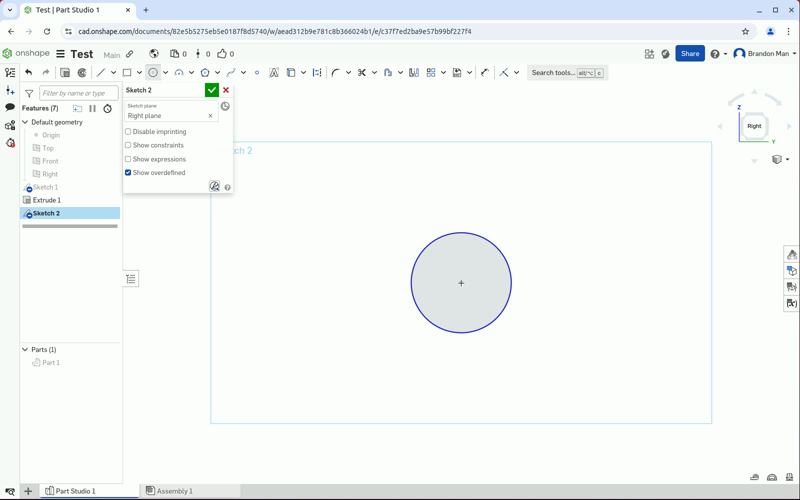
click(461, 282)
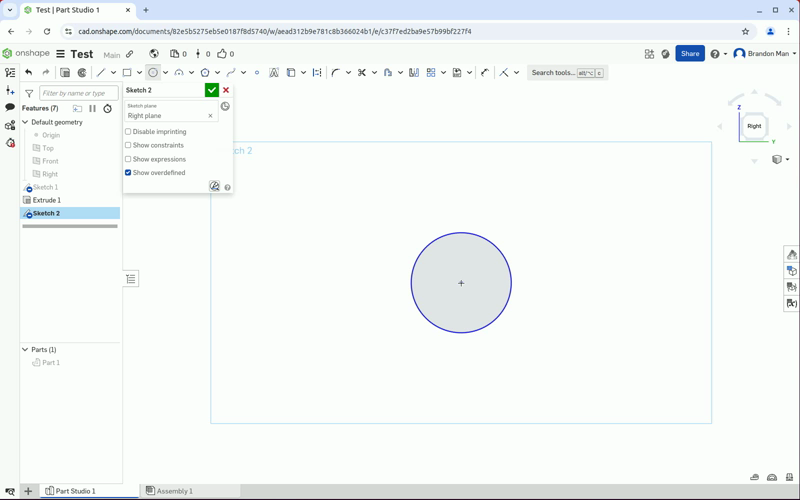
key_up(shift)
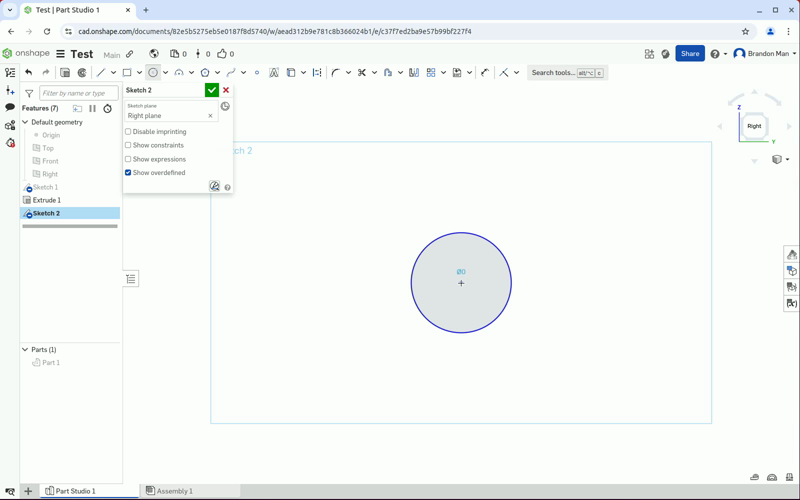
mouse_move(504, 282)
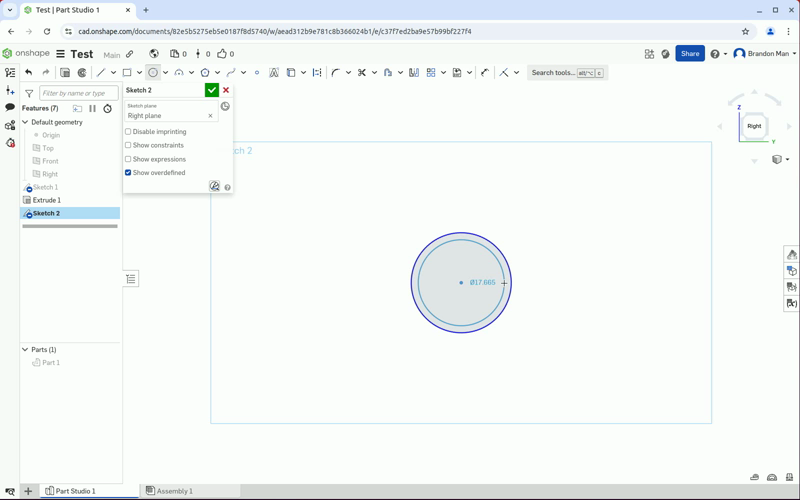
click(504, 282)
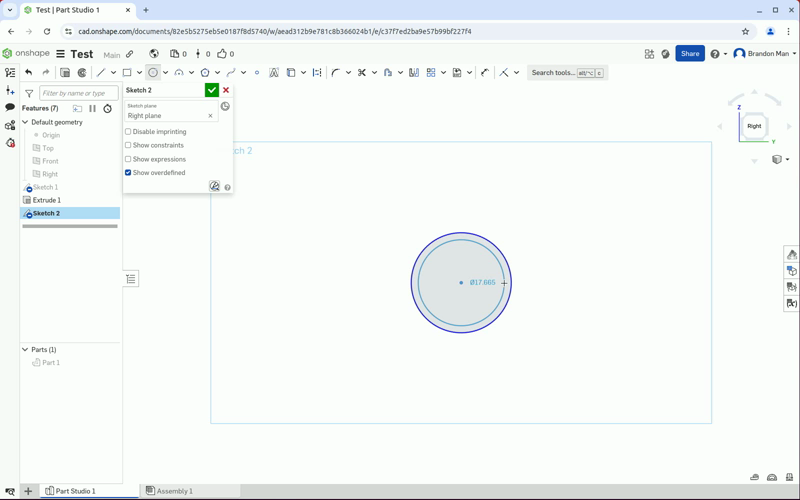
key(esc)
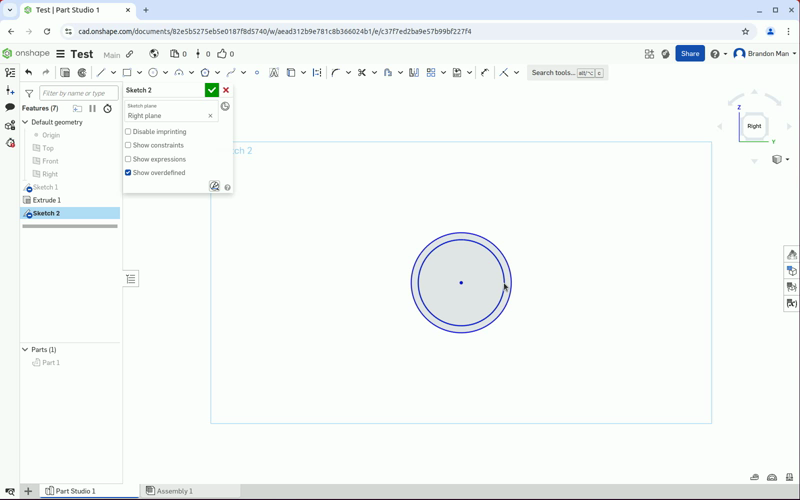
mouse_move(498, 257)
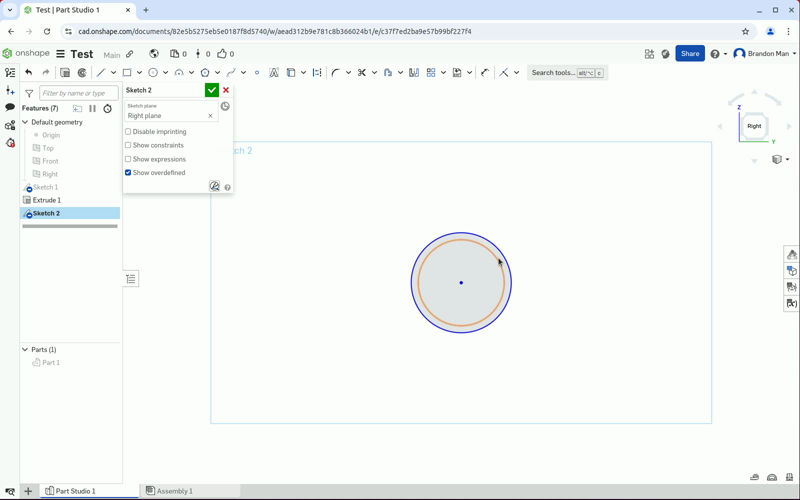
click(498, 257)
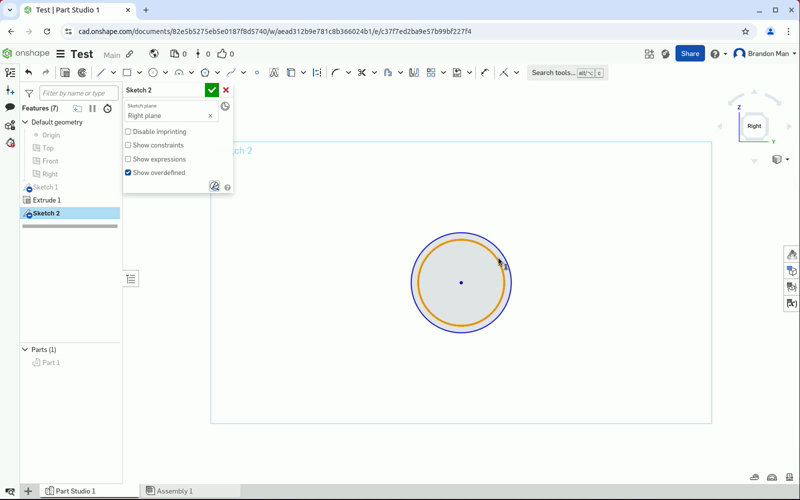
mouse_move(73, 352)
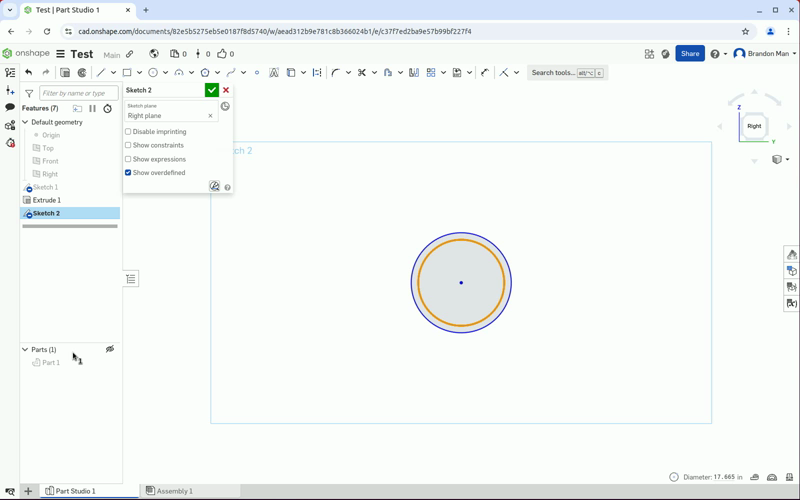
key(shift+y)
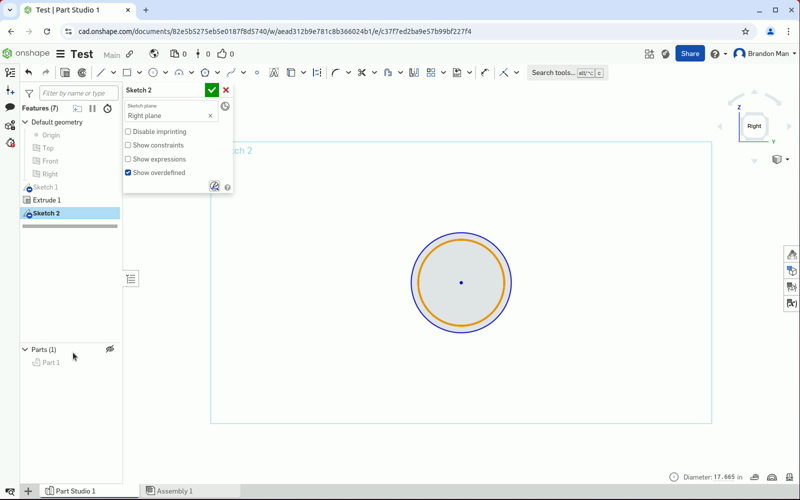
key(shift+e)
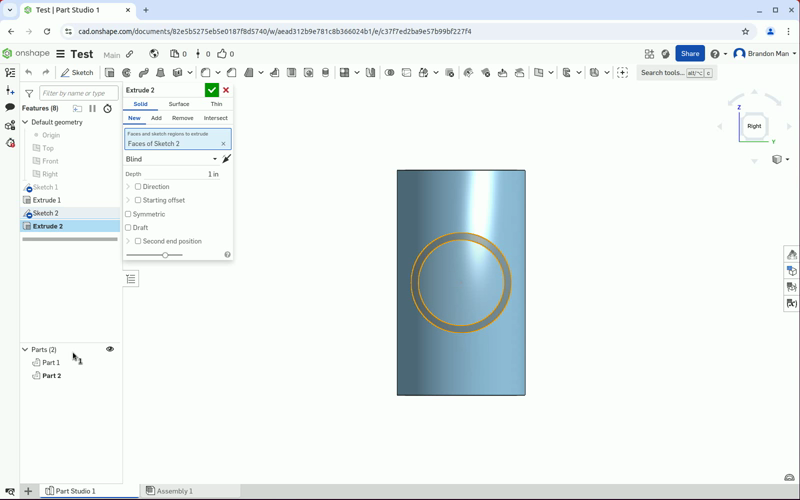
mouse_move(143, 106)
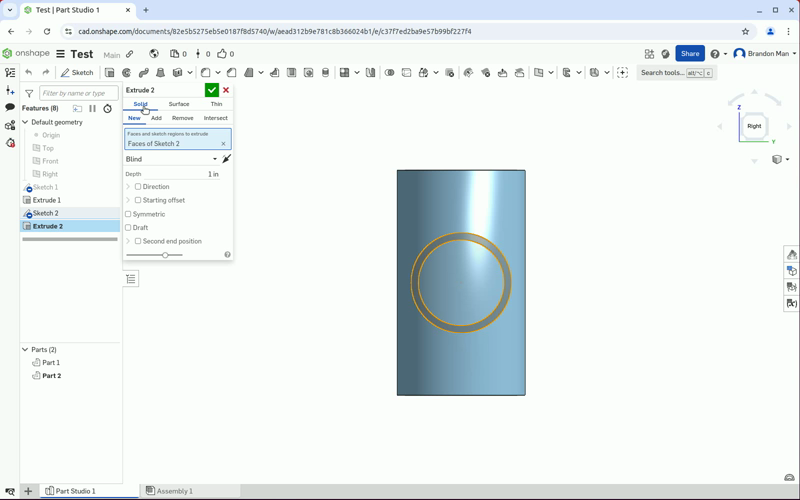
click(143, 106)
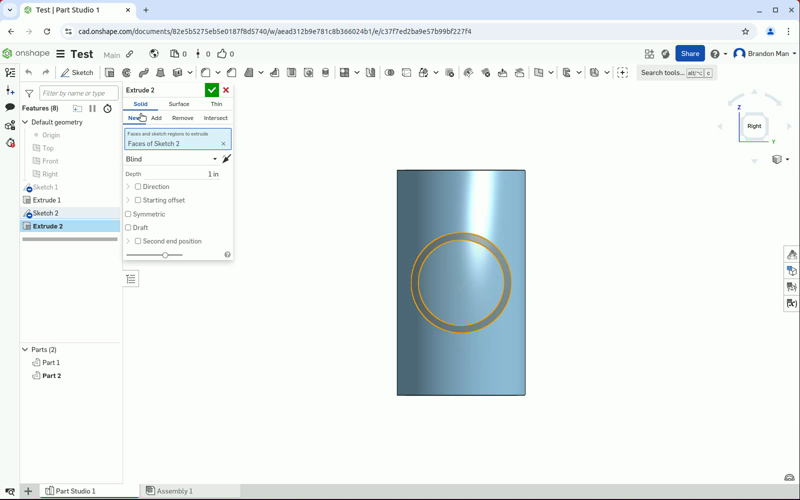
mouse_move(137, 120)
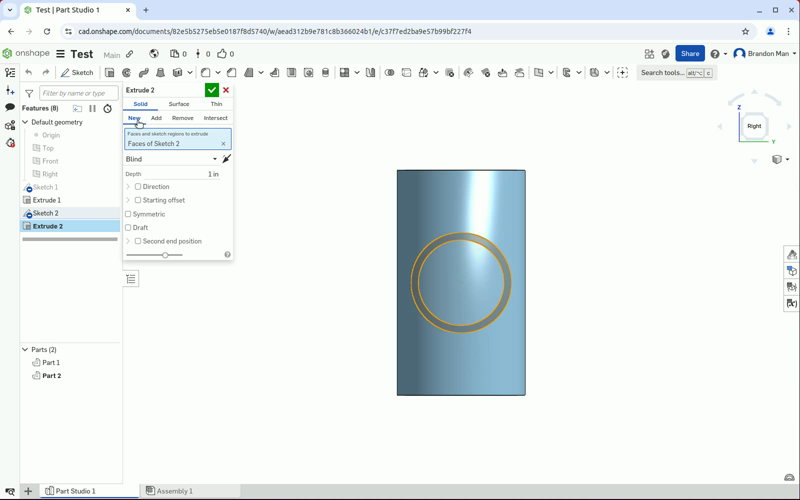
click(137, 120)
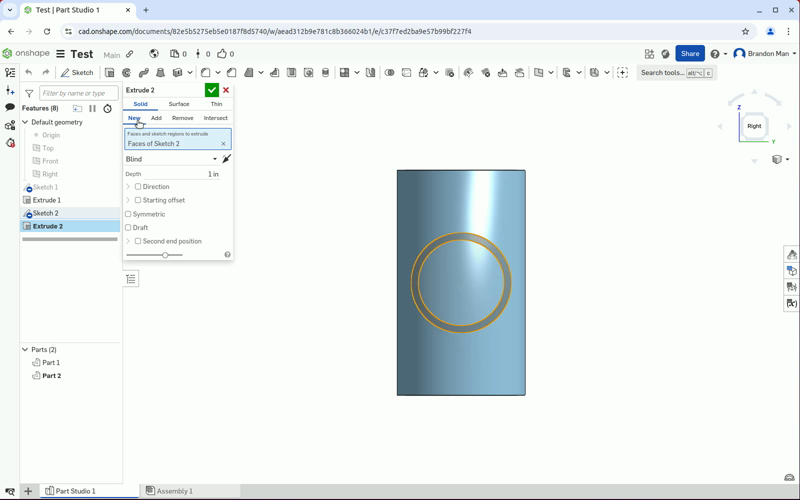
key(tab, 4)
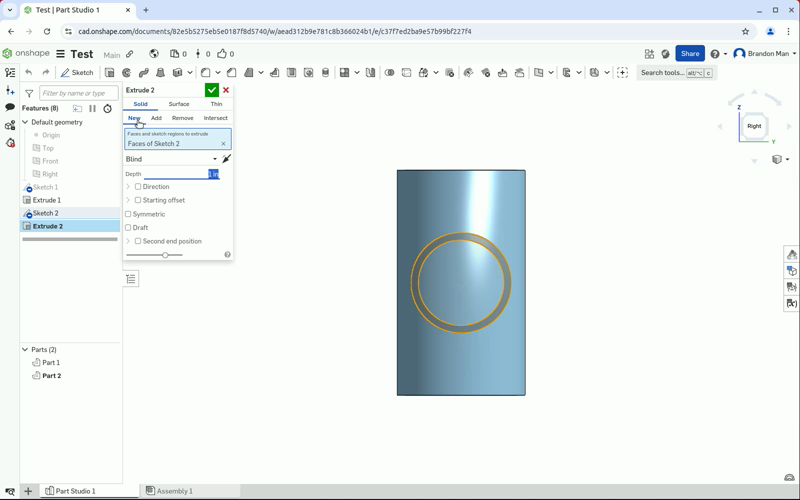
text(23.108)
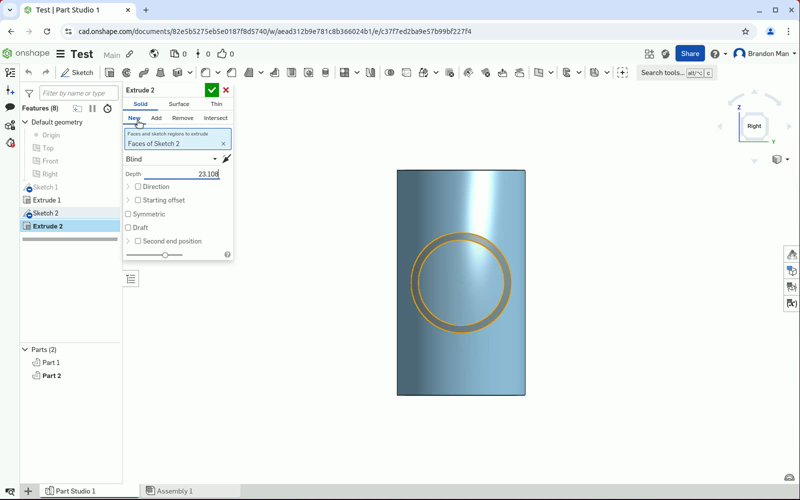
key(enter)
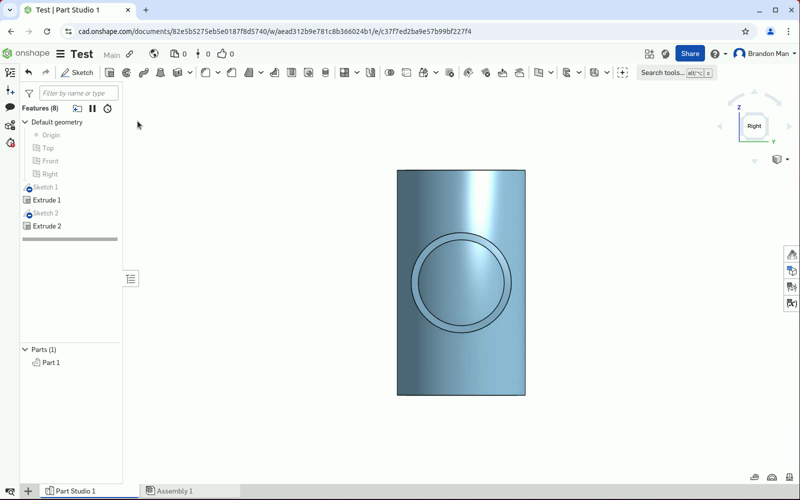
key(shift+h)
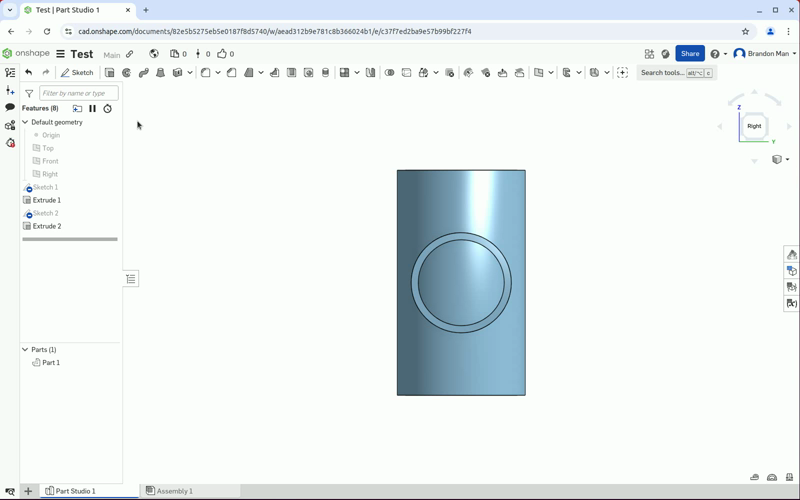
key(shift+h)
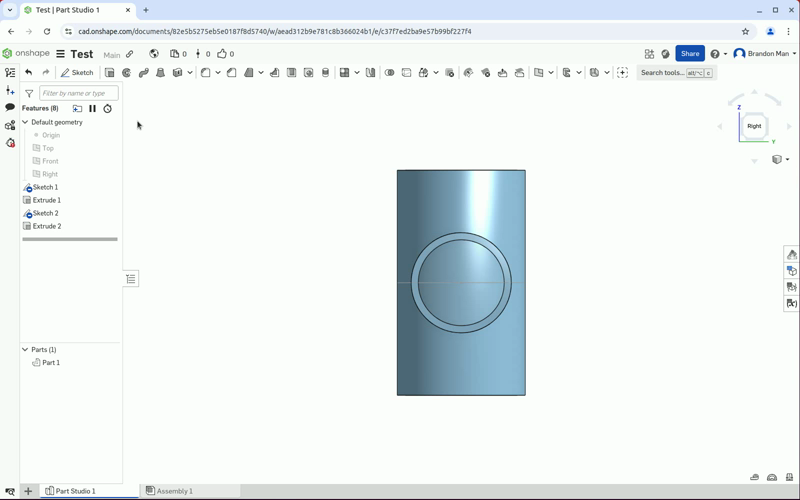
key(shift+7)
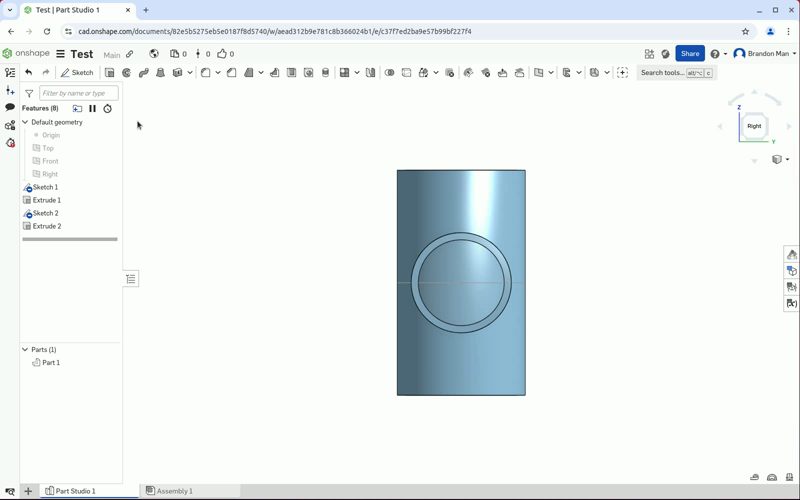
key(right, 2)
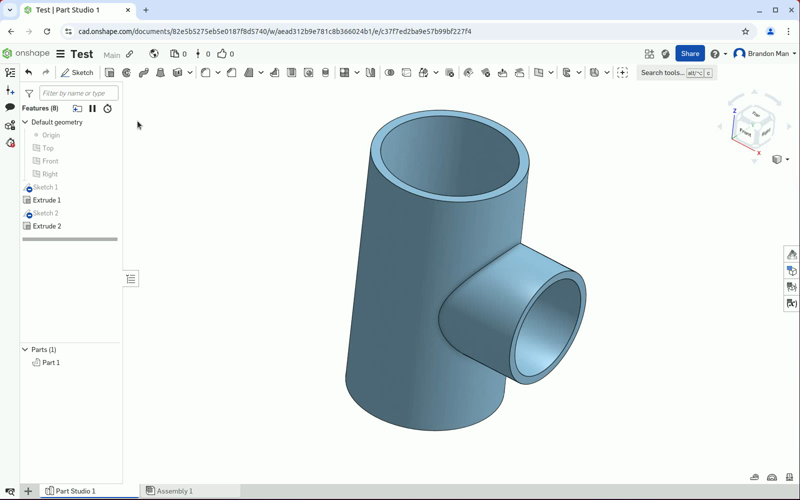
key(down, 2)
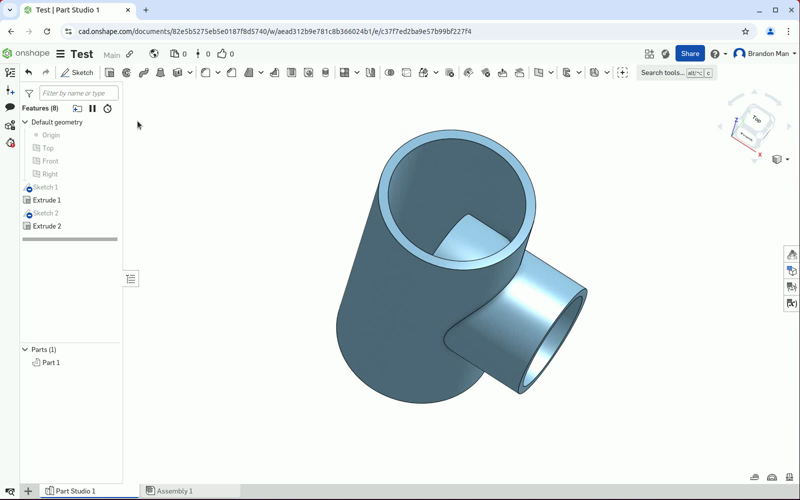
key(up, 2)
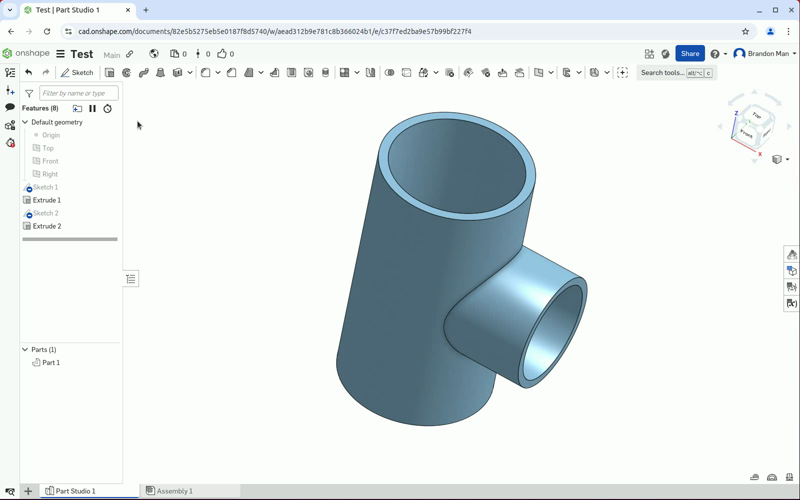
key(left, 2)
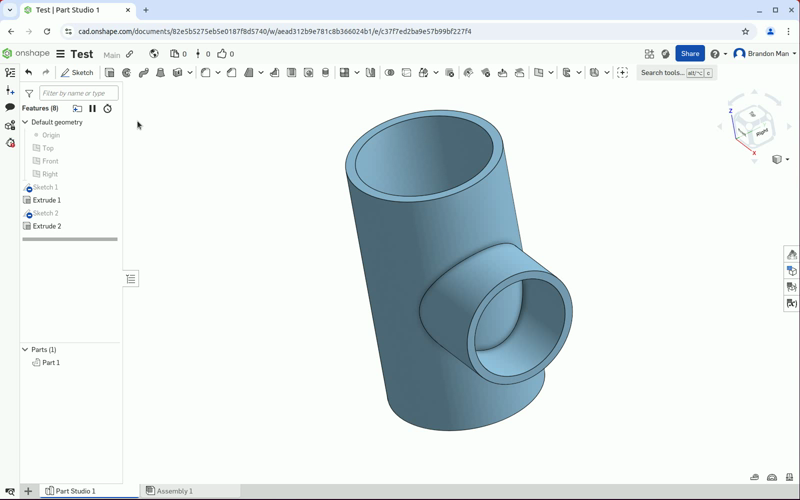
mouse_move(73, 189)
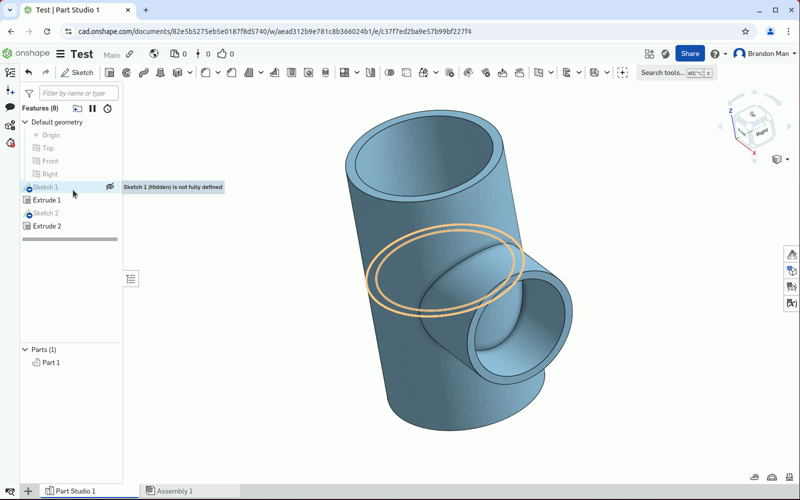
click(73, 189)